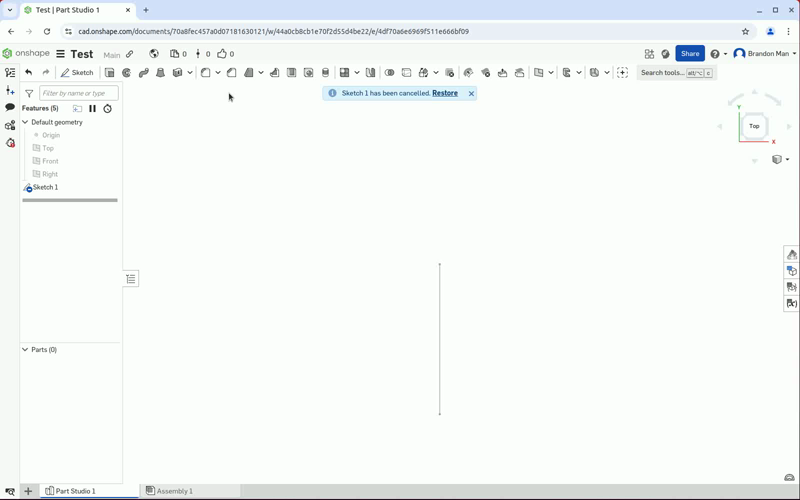
key(shift+h)
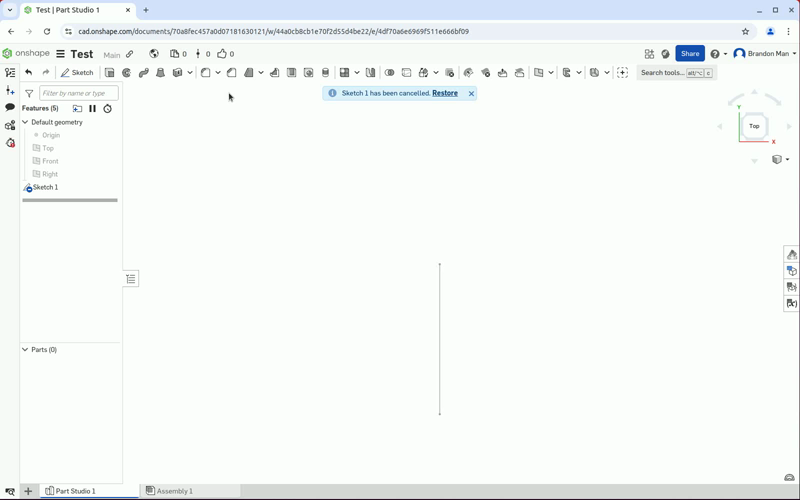
key(shift+s)
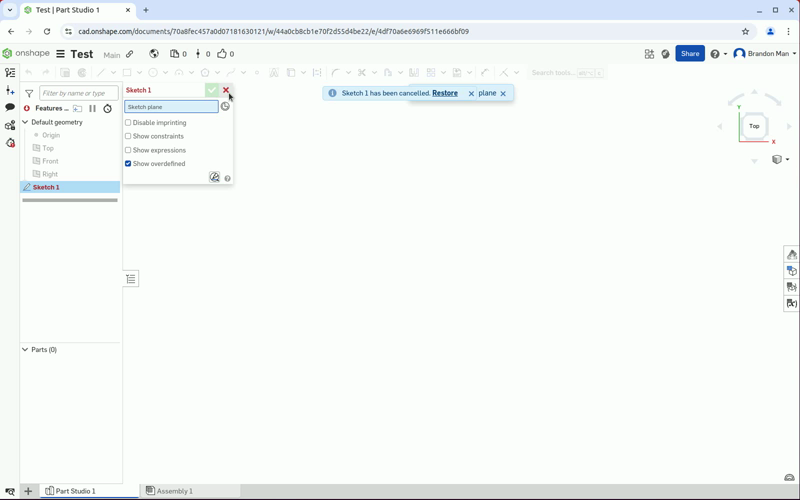
mouse_move(73, 150)
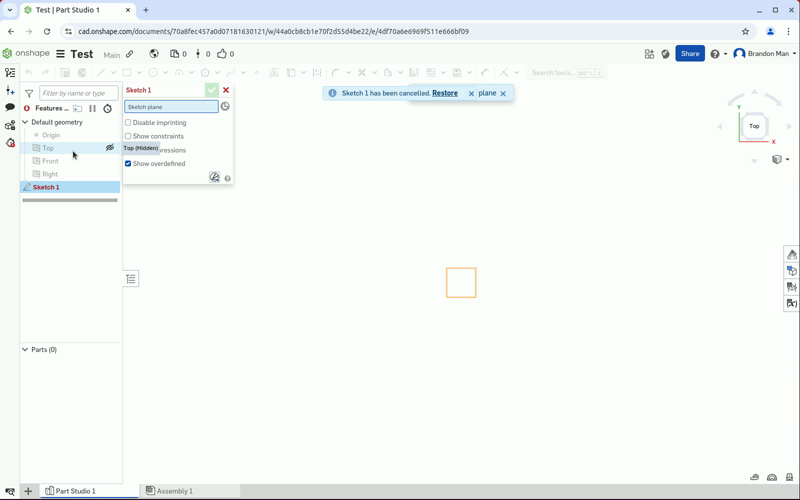
click(73, 150)
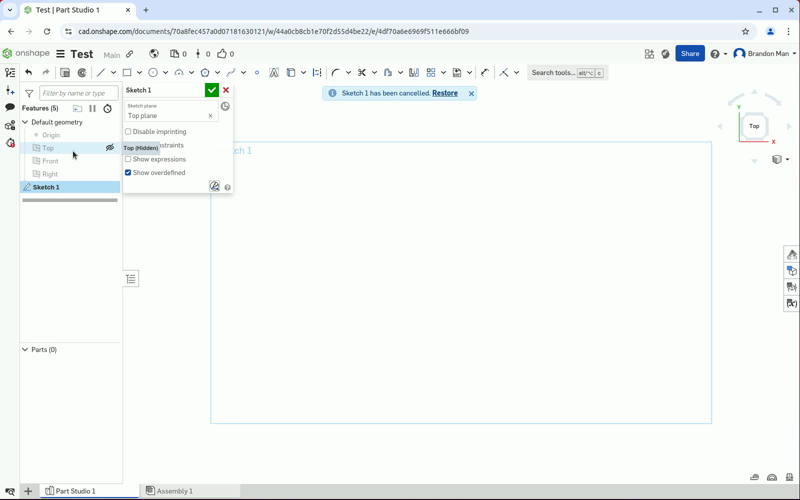
mouse_move(73, 352)
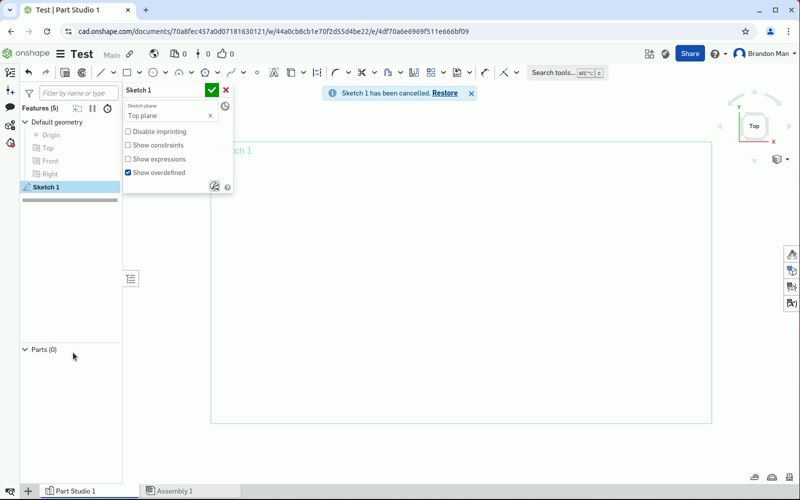
key(y)
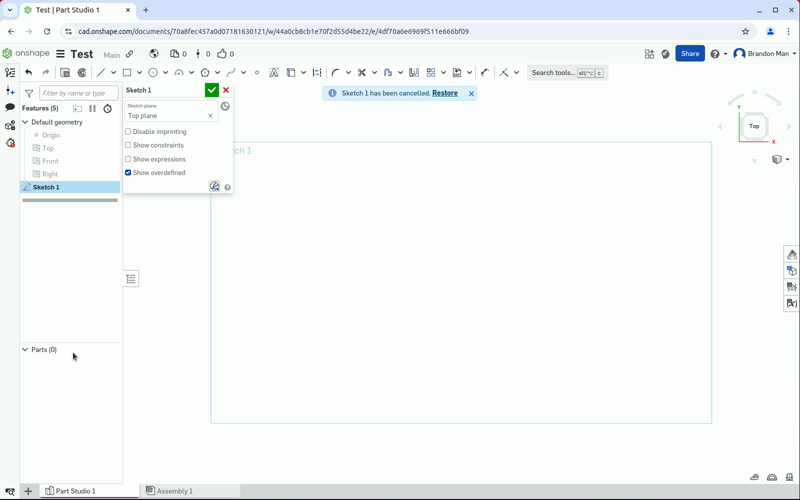
key(l)
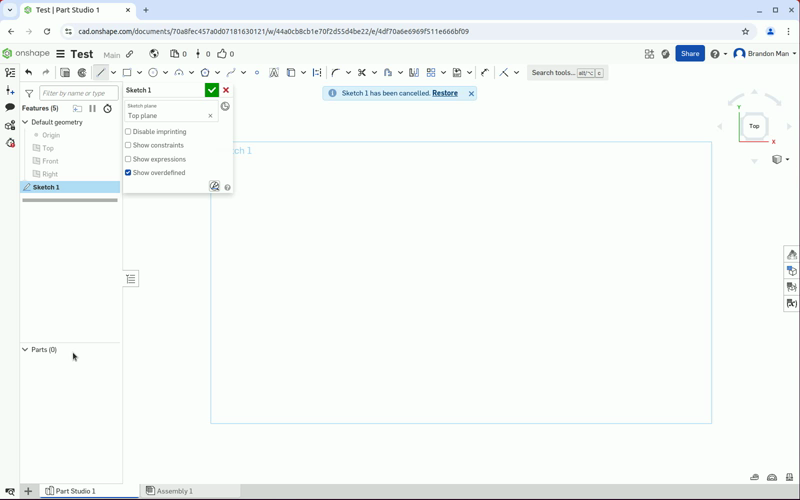
key_down(shift)
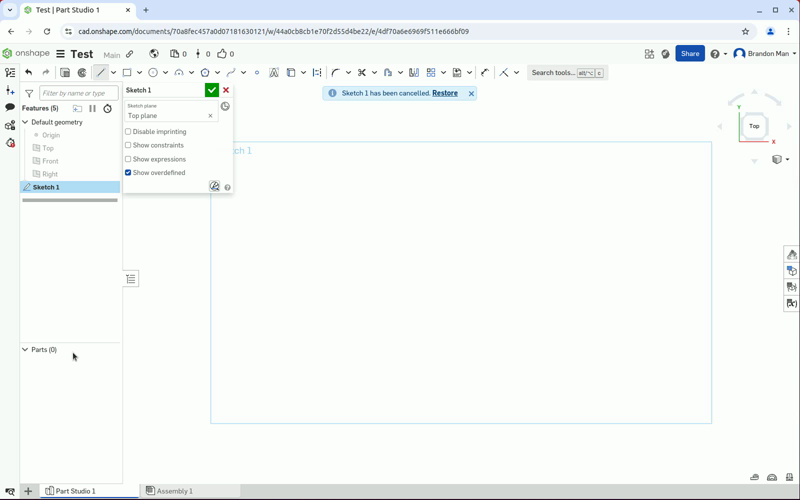
mouse_move(460, 282)
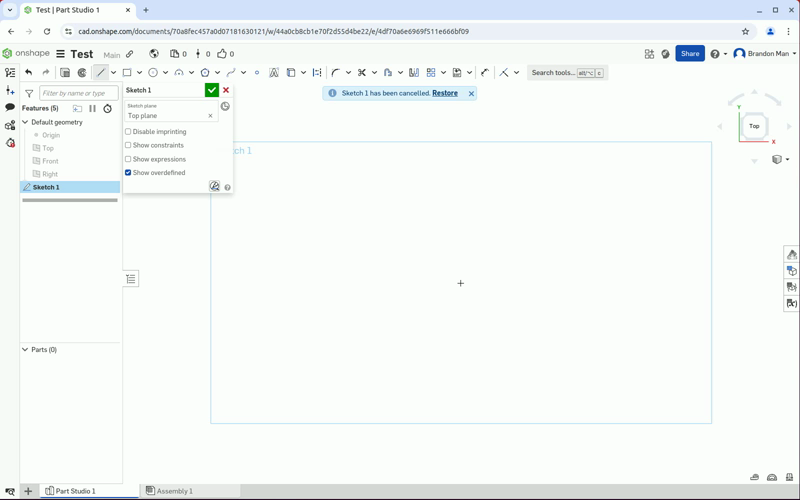
click(460, 282)
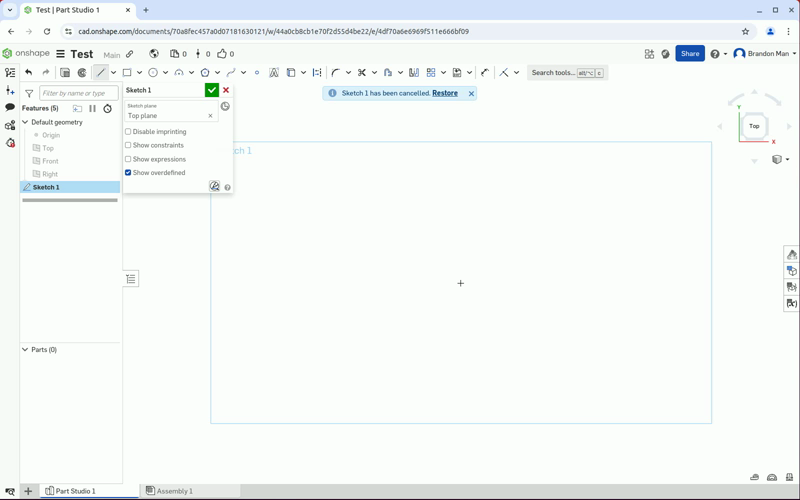
key_up(shift)
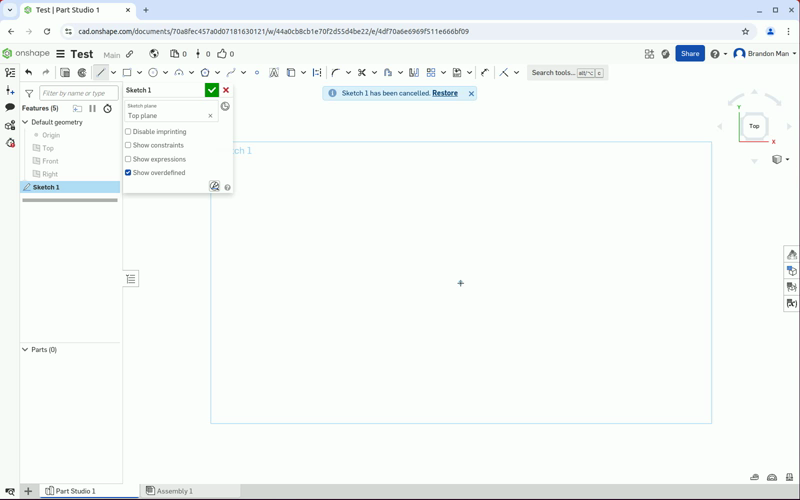
key_down(shift)
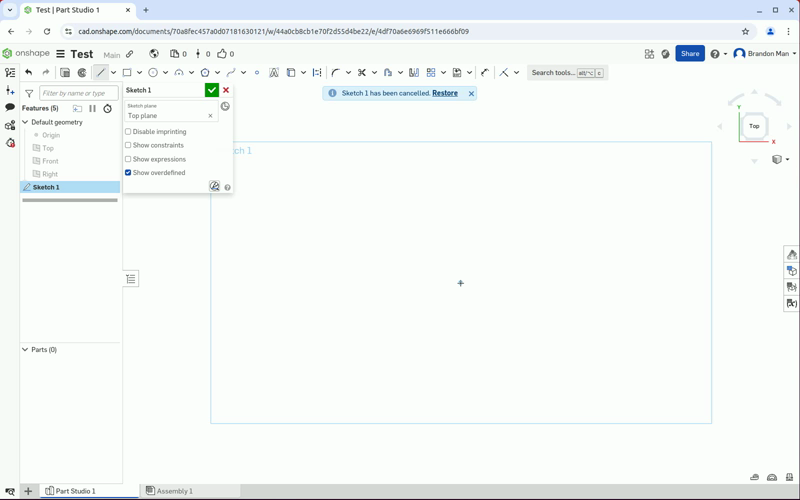
mouse_move(490, 282)
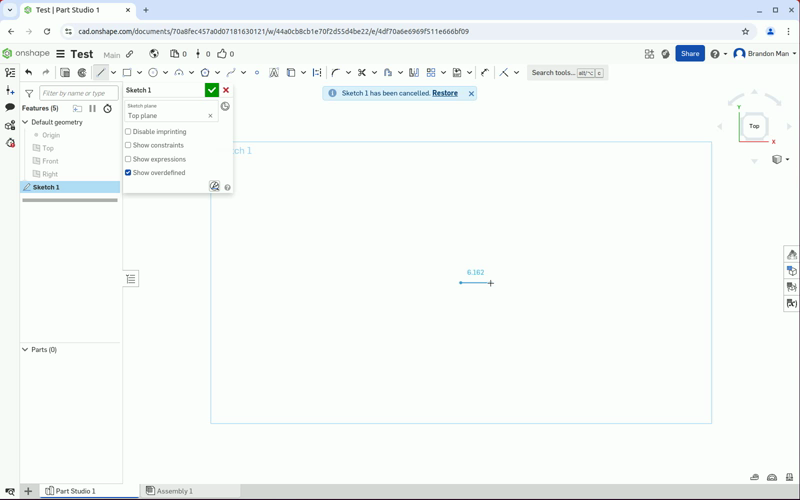
mouse_move(460, 226)
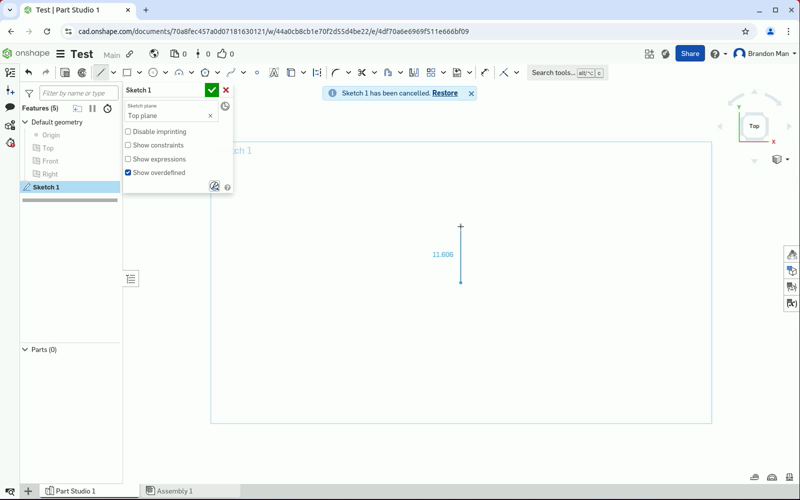
click(460, 226)
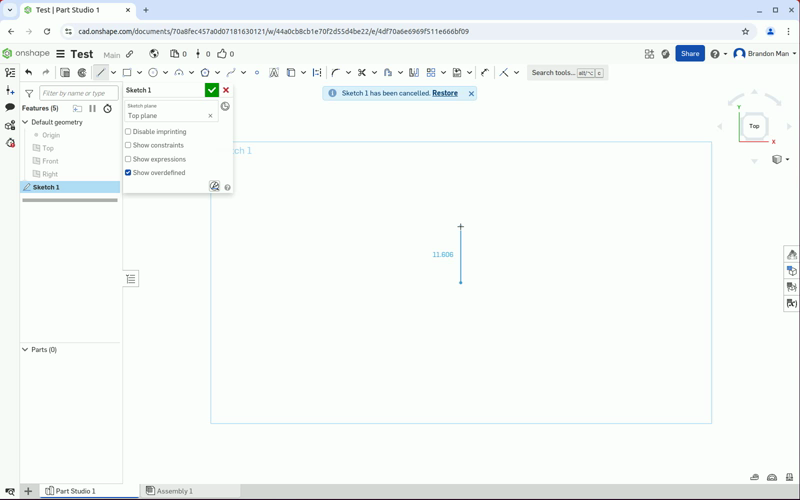
key_up(shift)
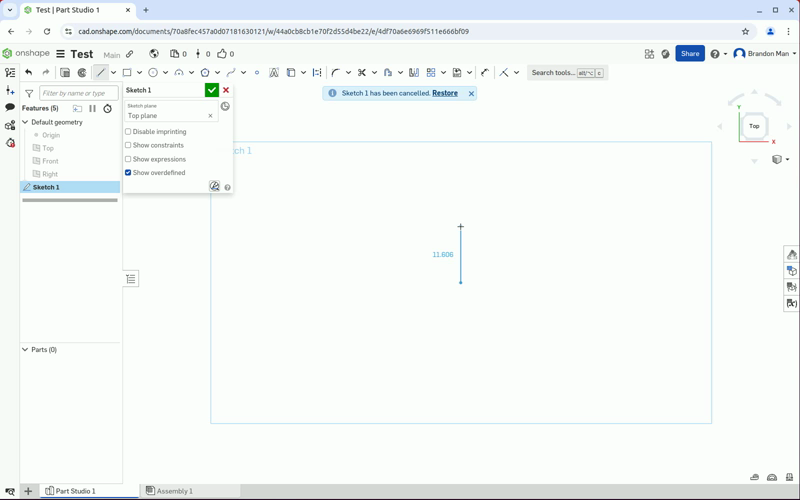
key(esc)
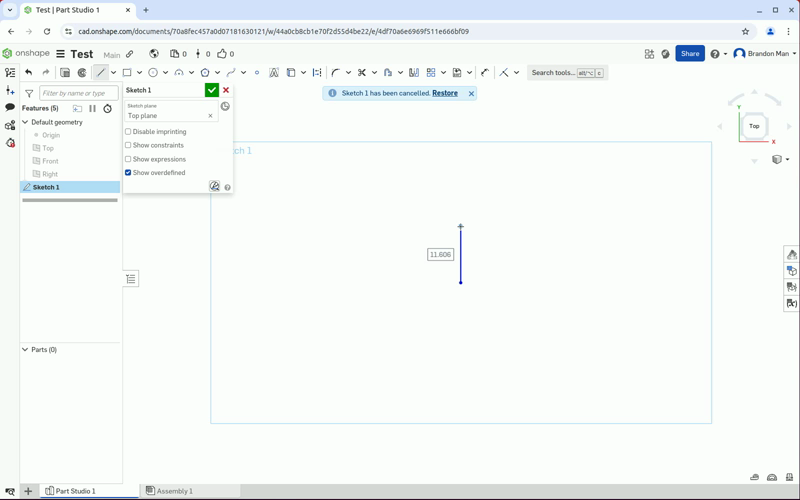
key(a)
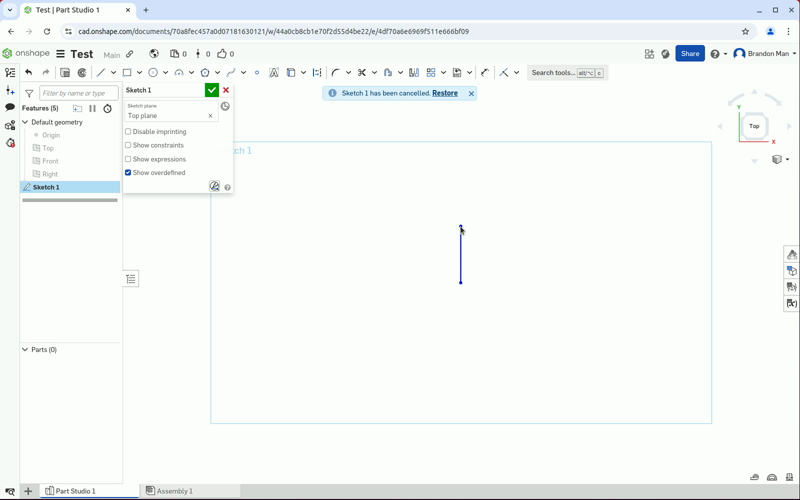
mouse_move(460, 226)
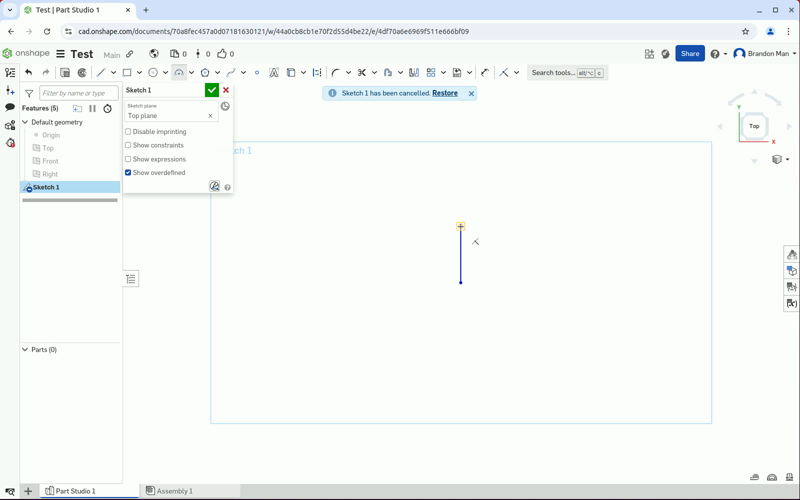
click(460, 226)
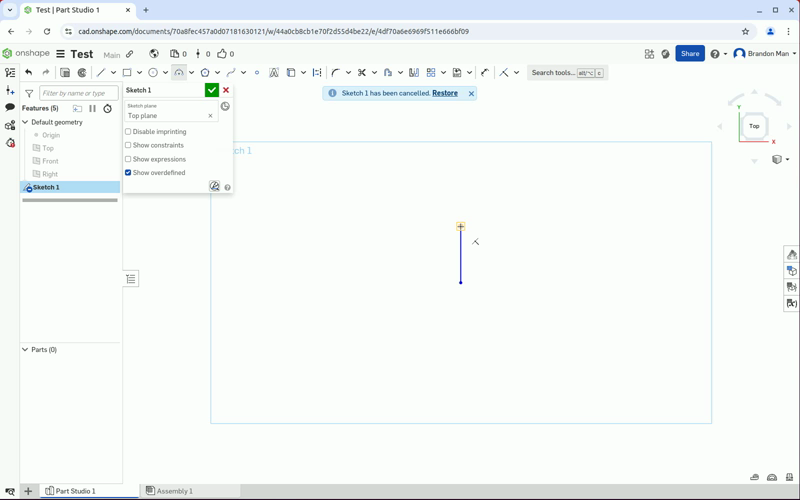
mouse_move(460, 282)
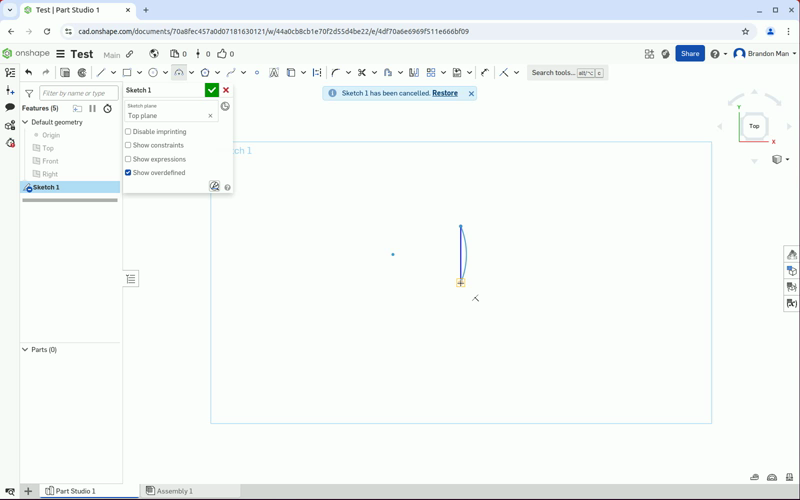
click(460, 282)
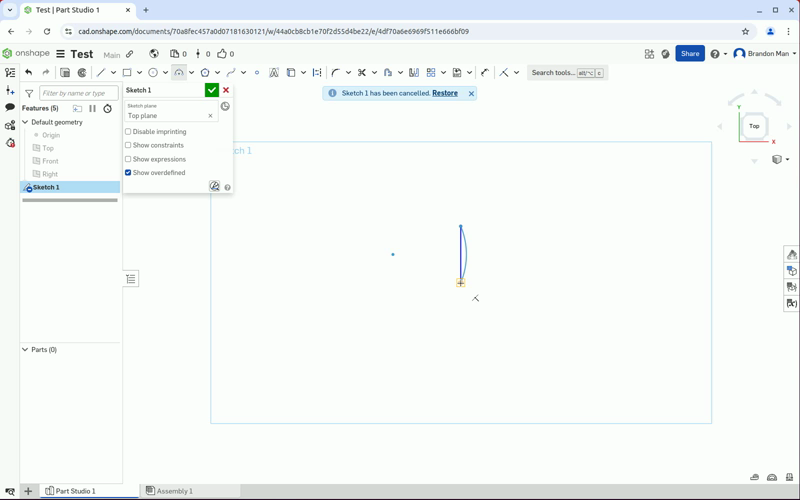
key_down(shift)
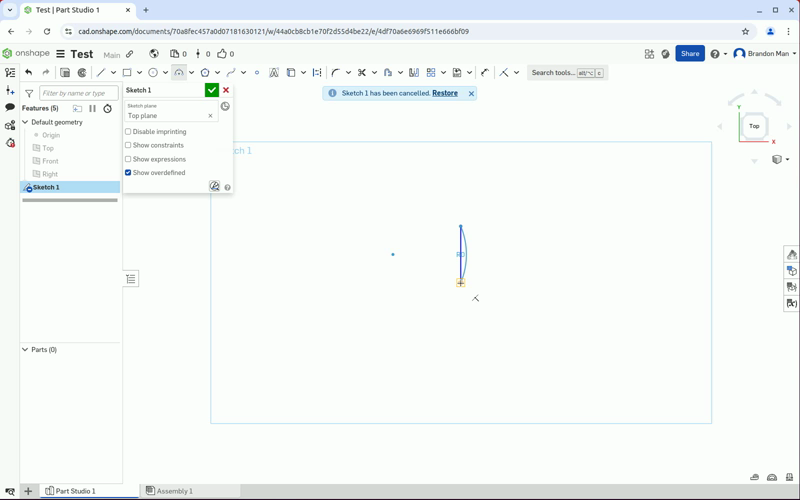
mouse_move(432, 254)
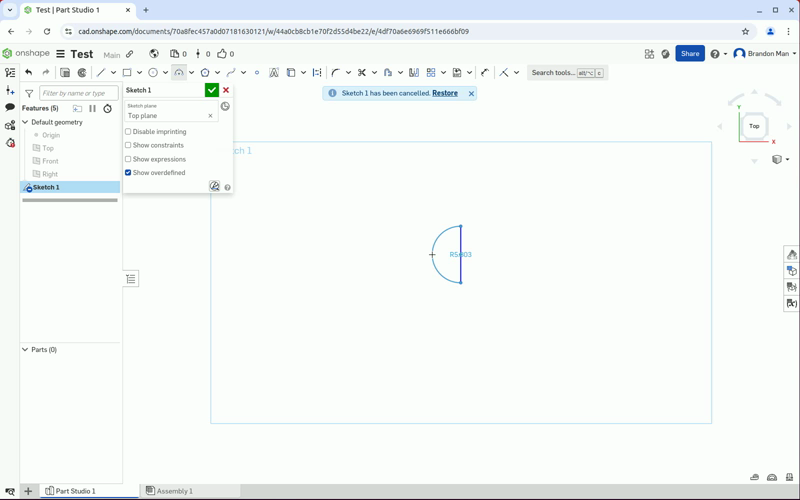
click(432, 254)
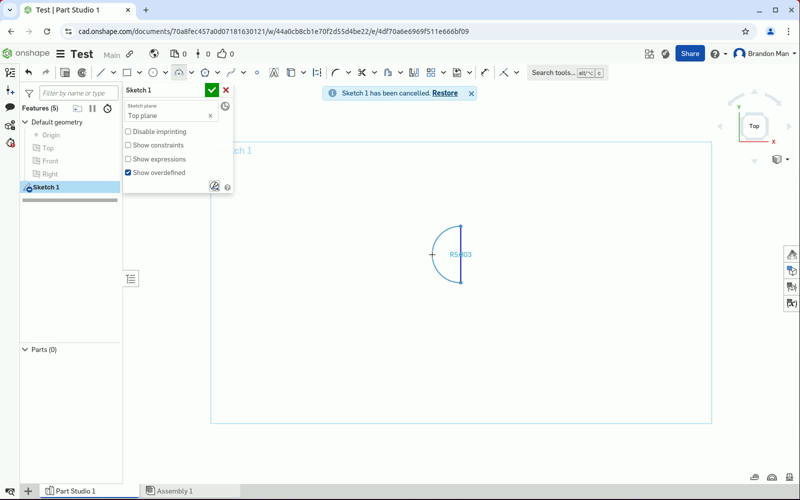
key_up(shift)
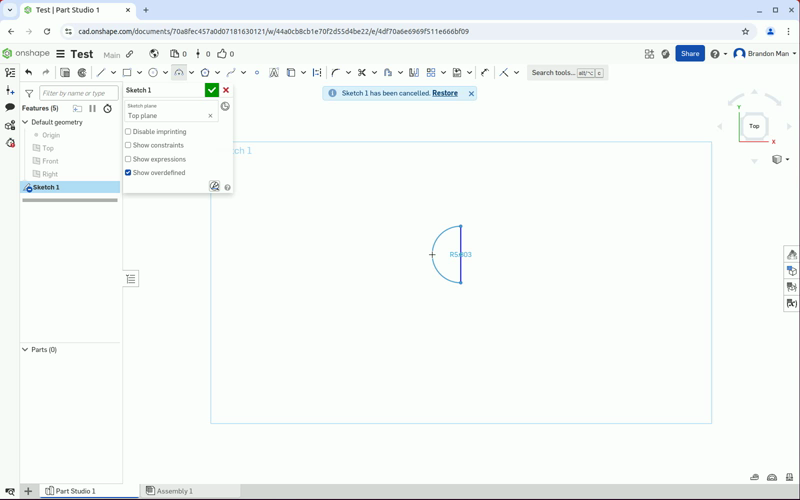
key(esc)
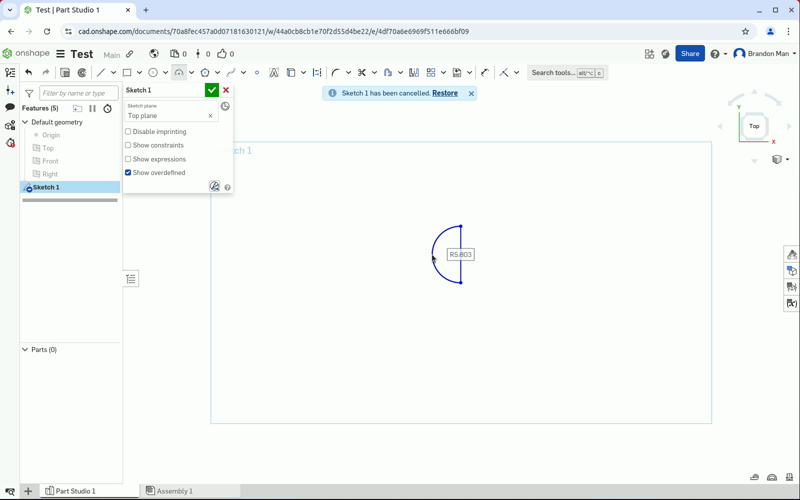
mouse_move(441, 259)
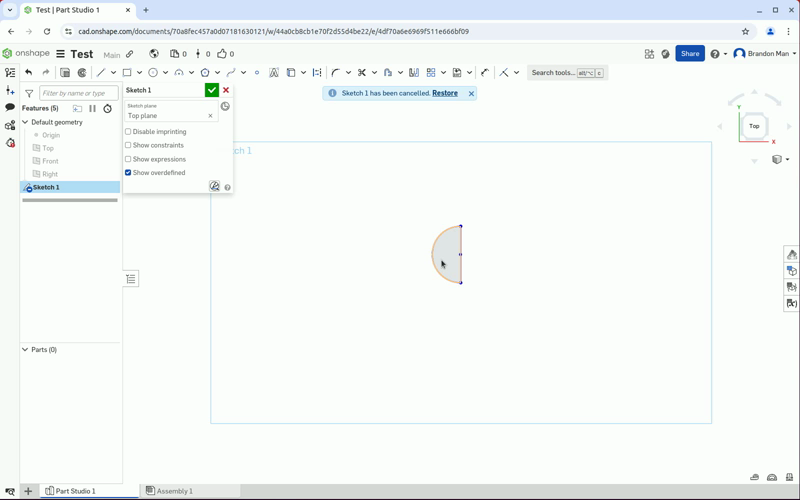
scroll(6)
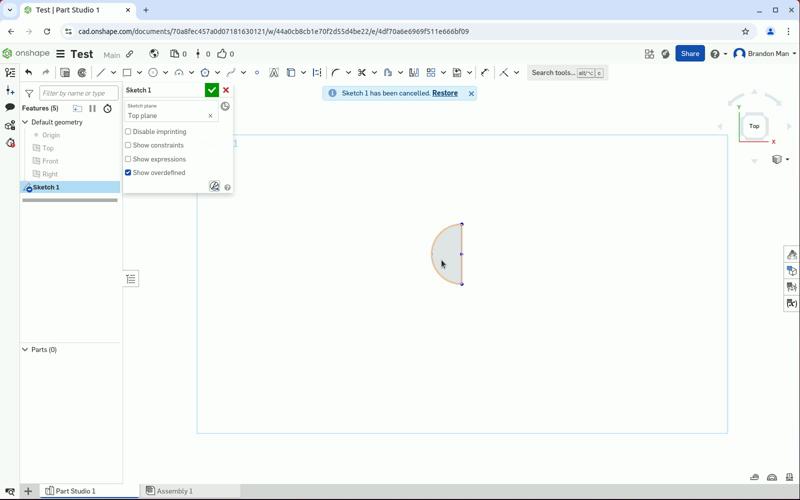
scroll(6)
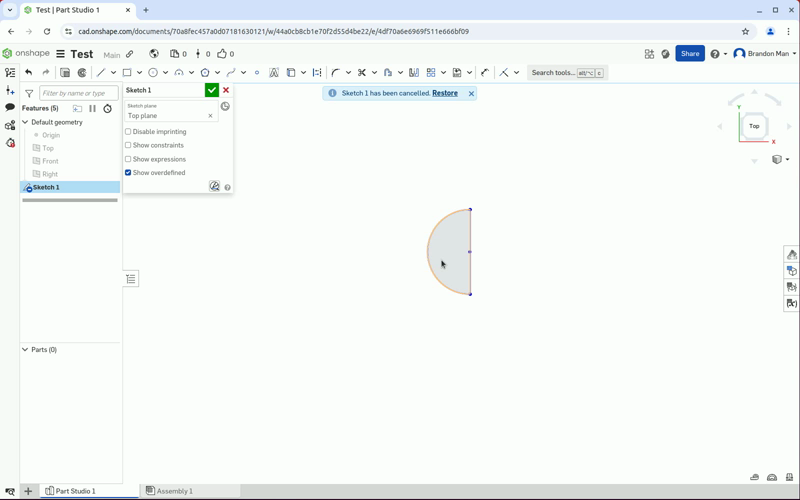
scroll(6)
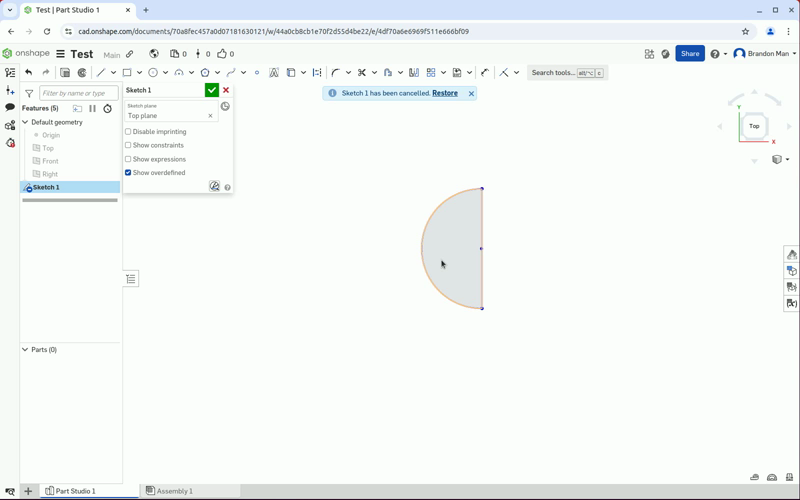
scroll(6)
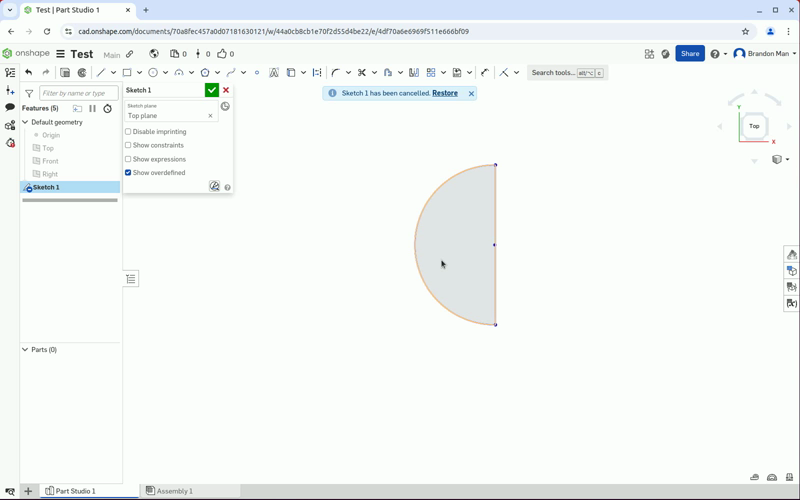
scroll(6)
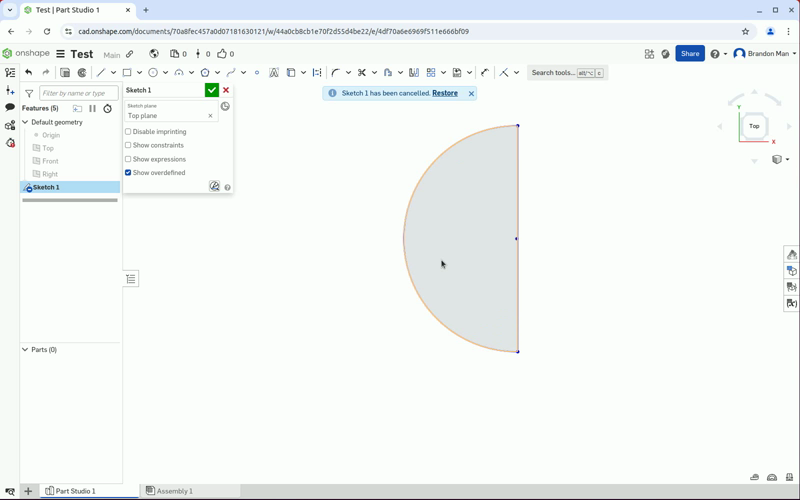
scroll(6)
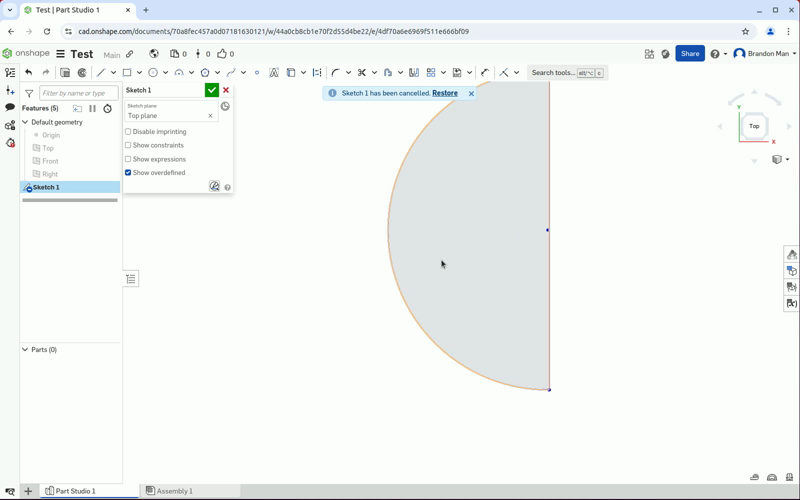
scroll(6)
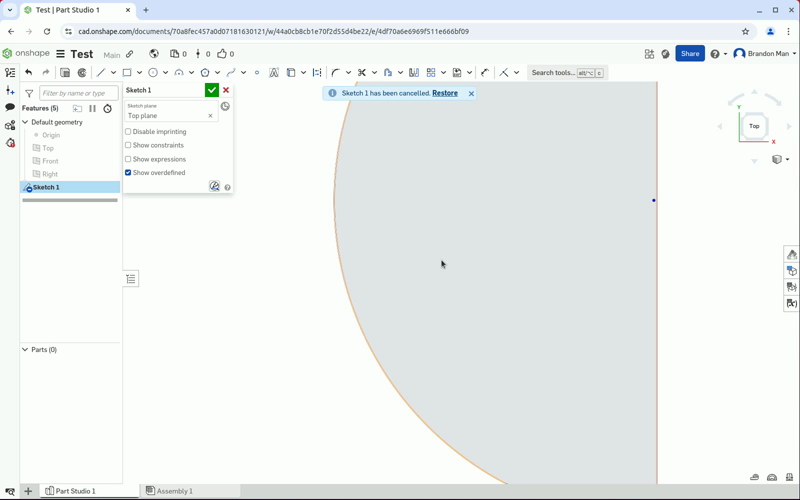
click(441, 259)
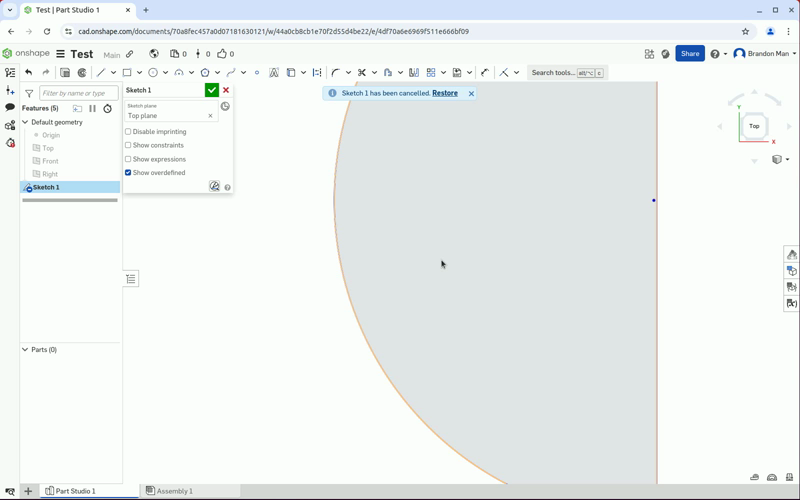
scroll(-6)
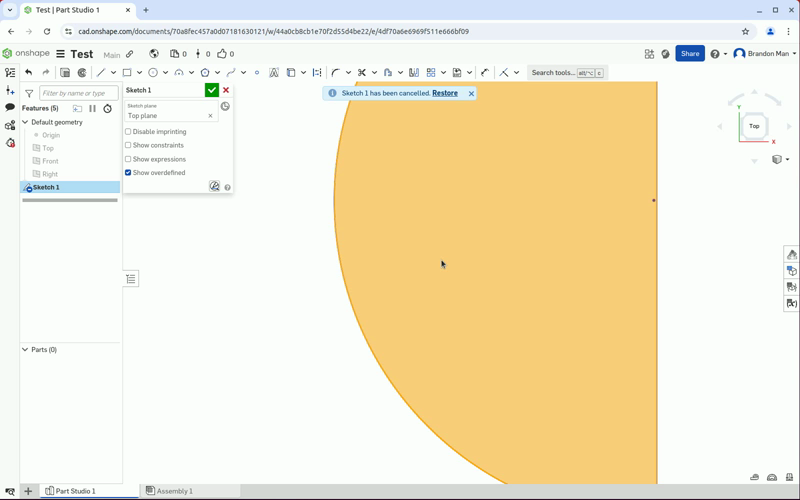
scroll(-6)
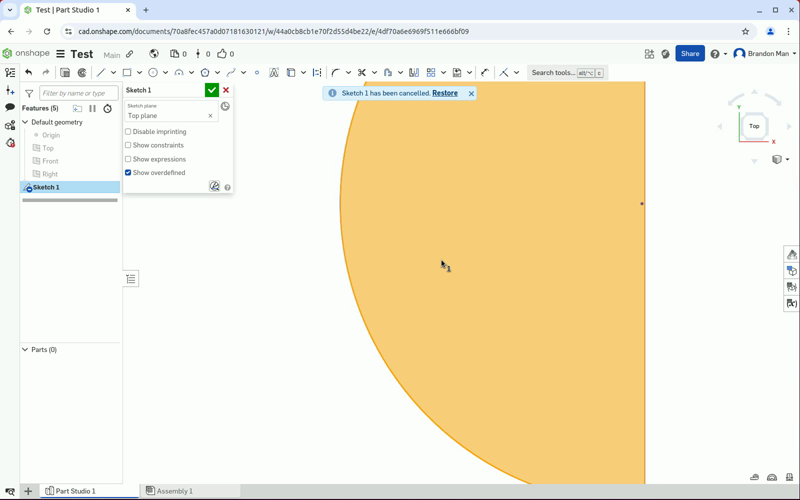
scroll(-6)
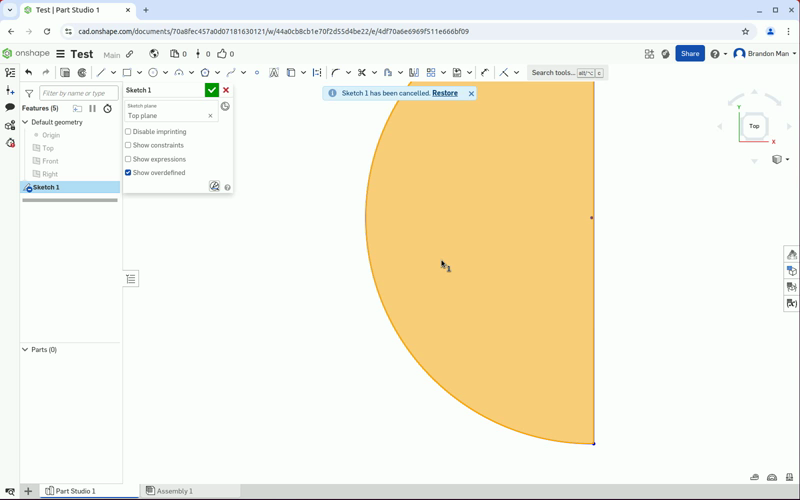
scroll(-6)
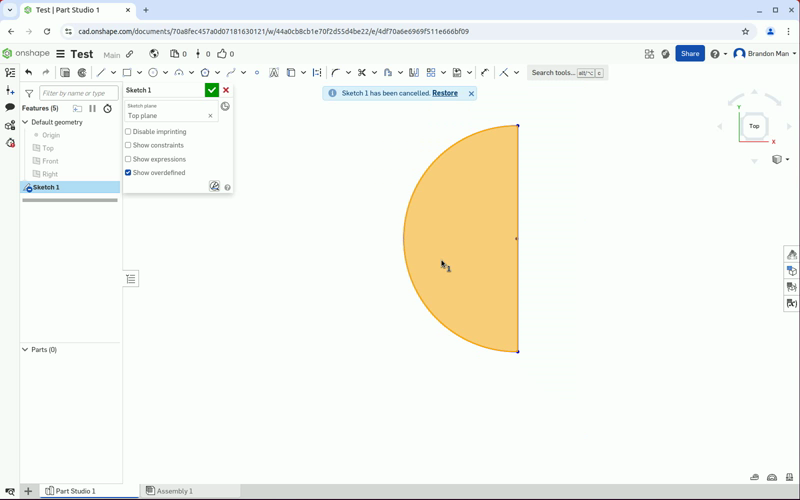
scroll(-6)
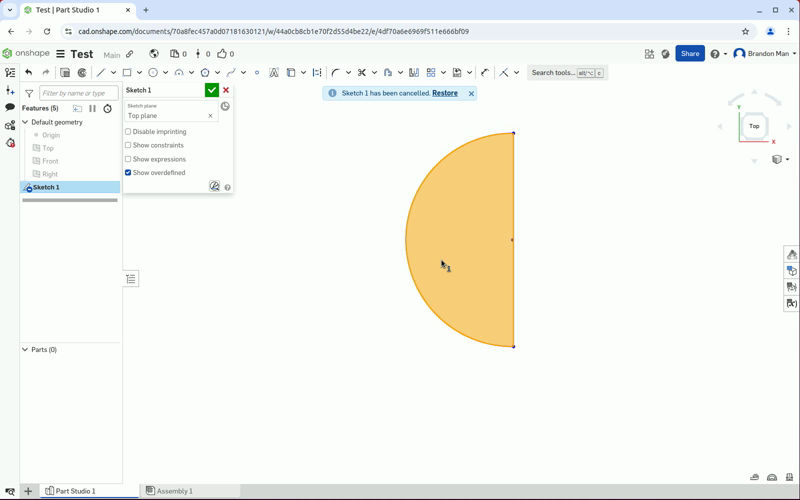
scroll(-6)
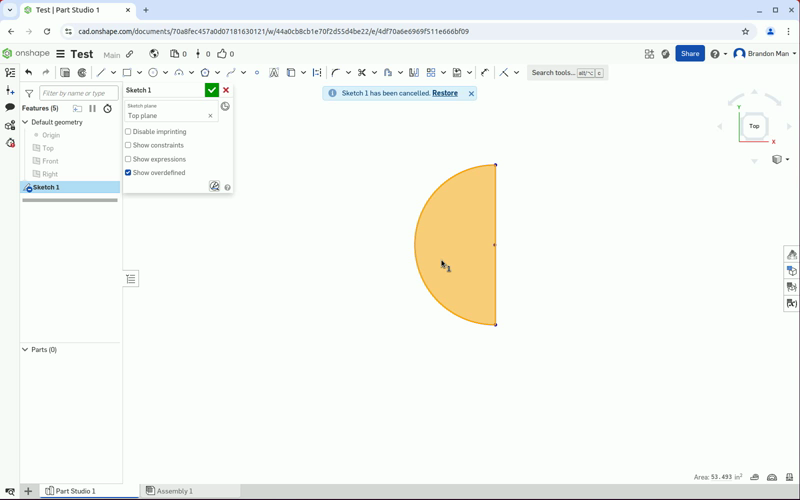
scroll(-6)
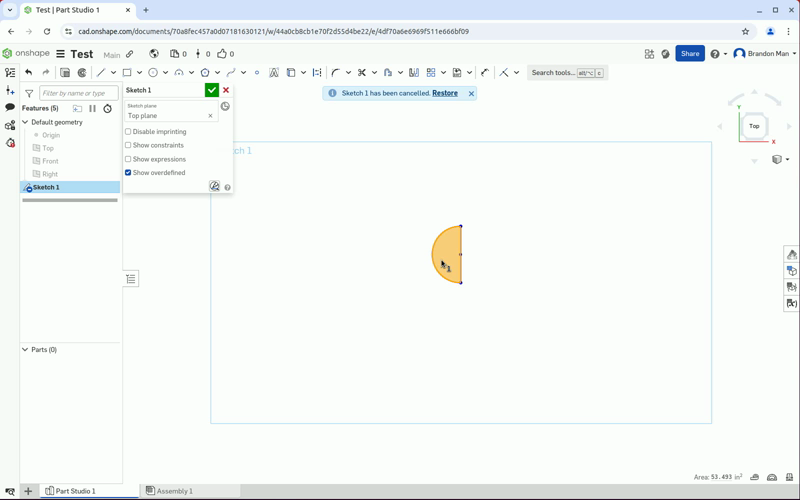
mouse_move(73, 352)
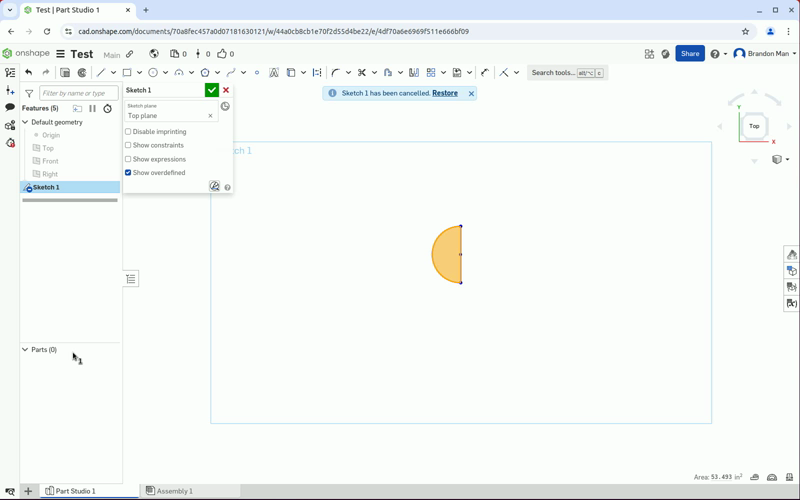
key(shift+y)
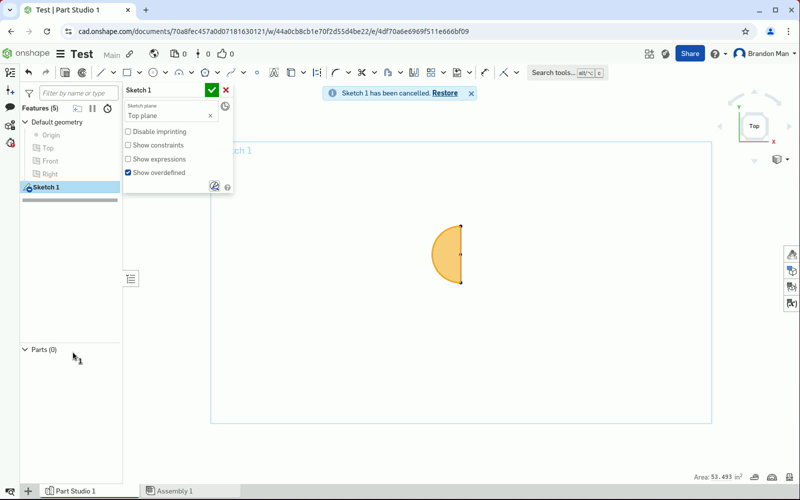
key(shift+e)
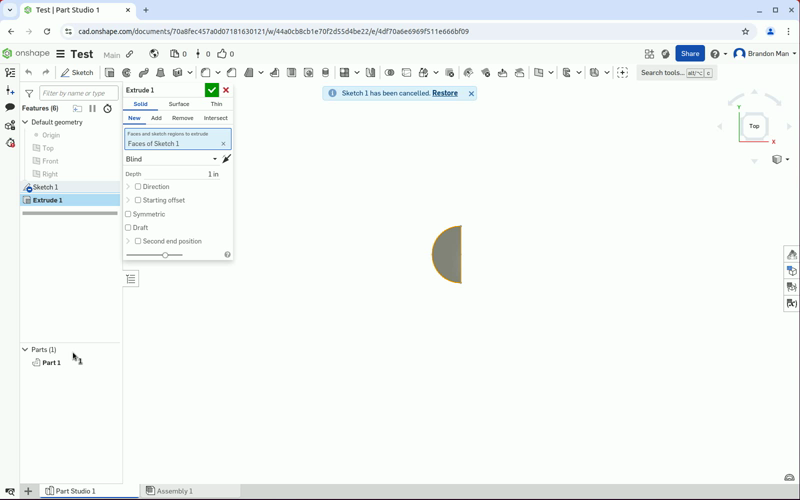
mouse_move(143, 106)
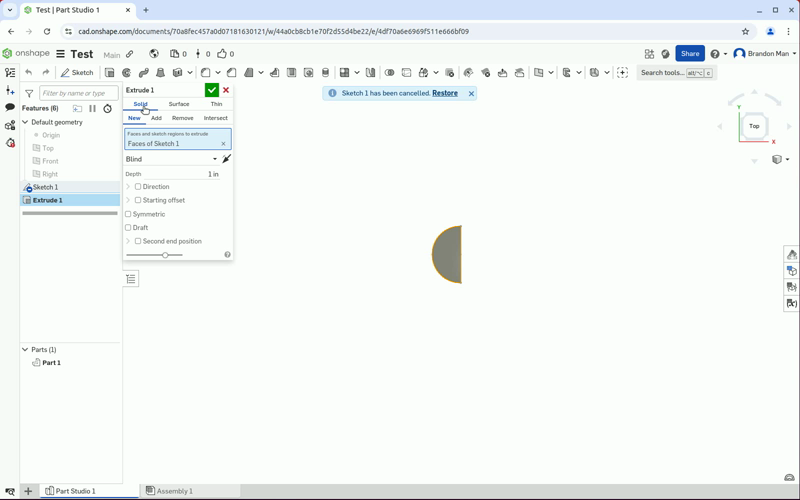
click(143, 106)
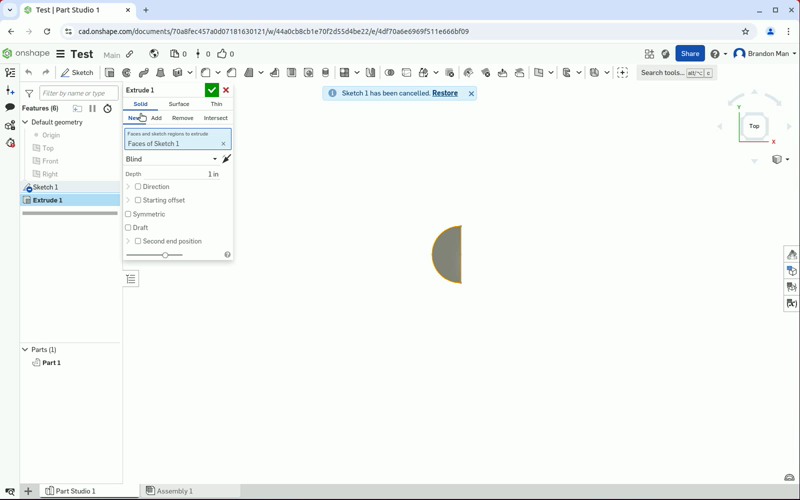
mouse_move(137, 120)
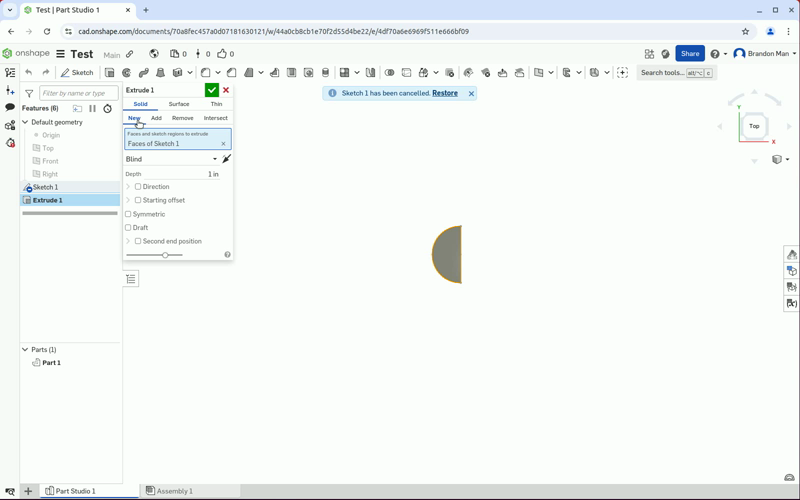
click(137, 120)
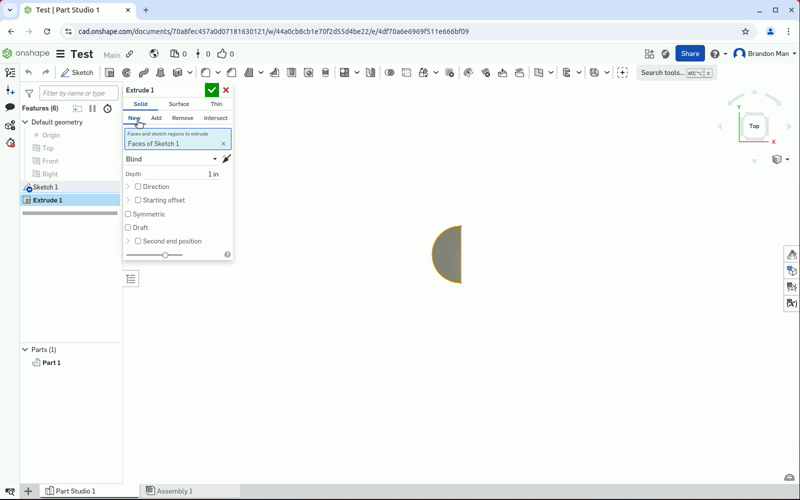
key(tab, 4)
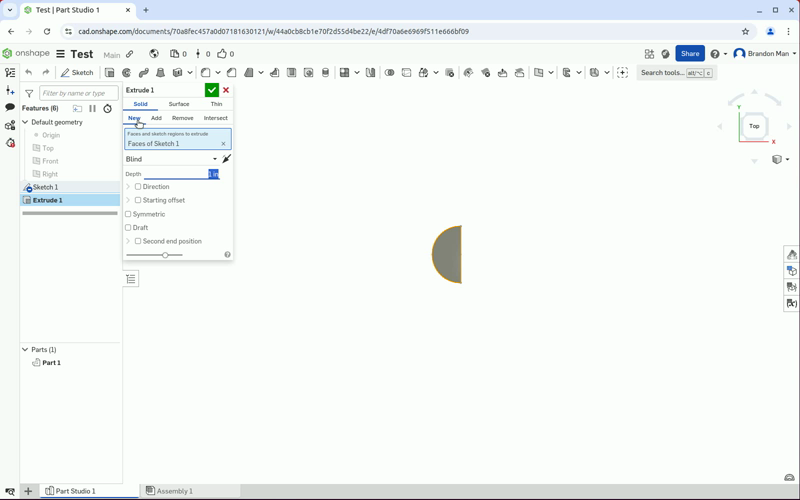
text(2.889)
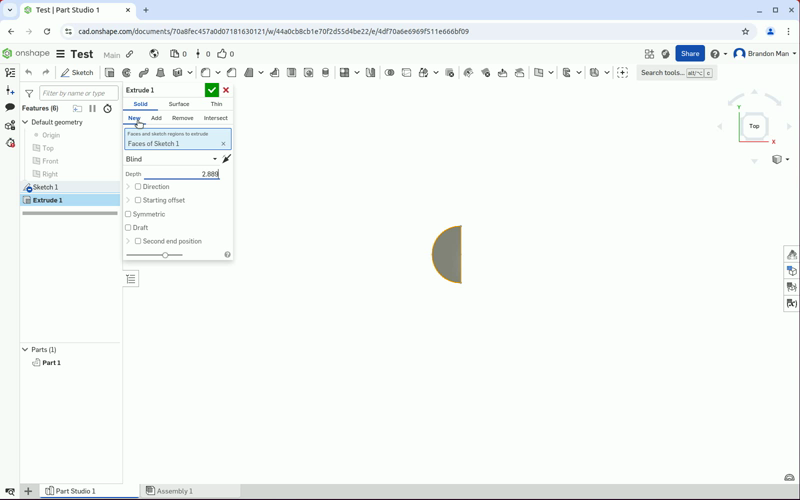
key(enter)
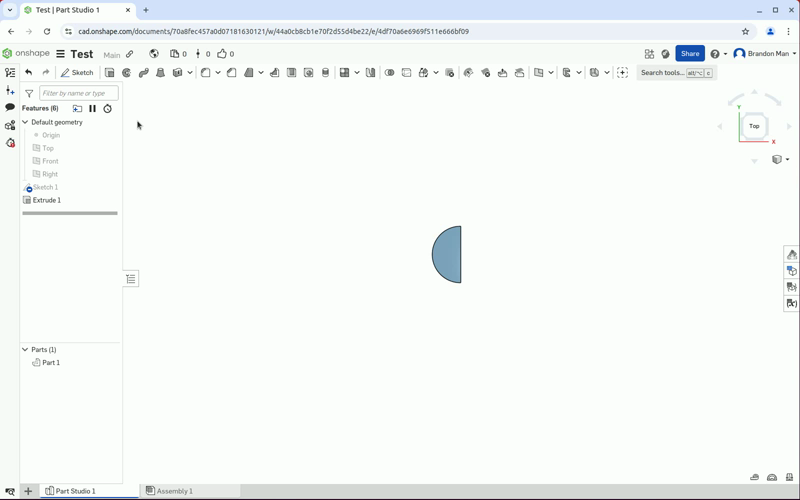
key(shift+h)
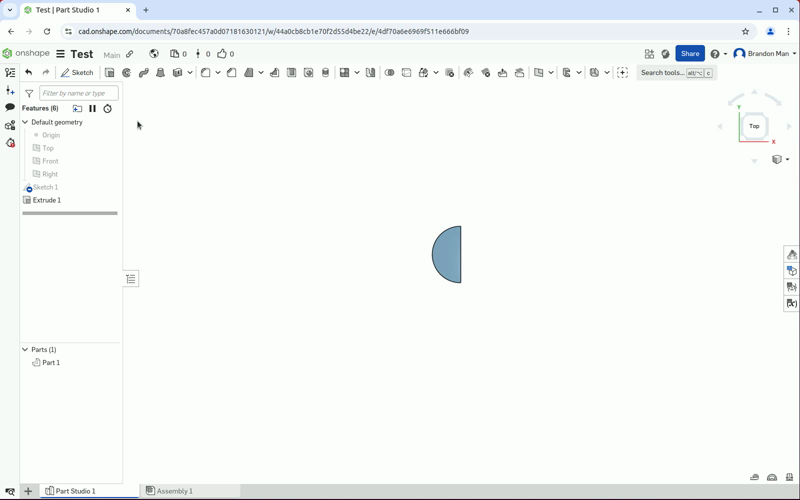
key(shift+h)
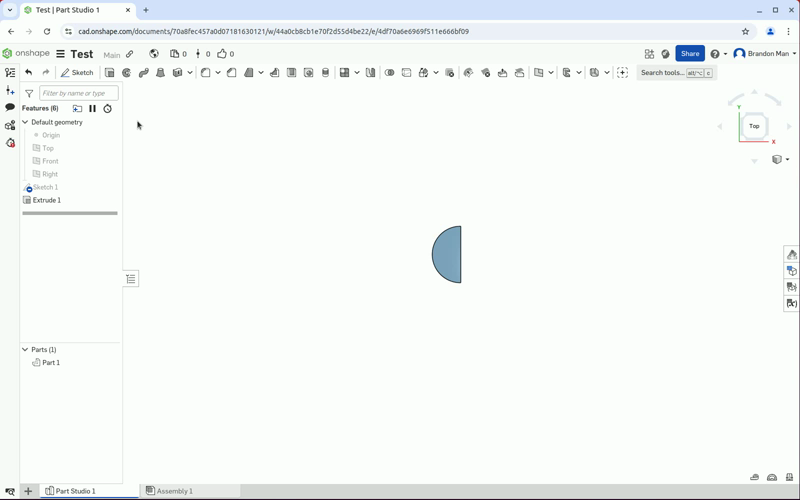
mouse_move(73, 189)
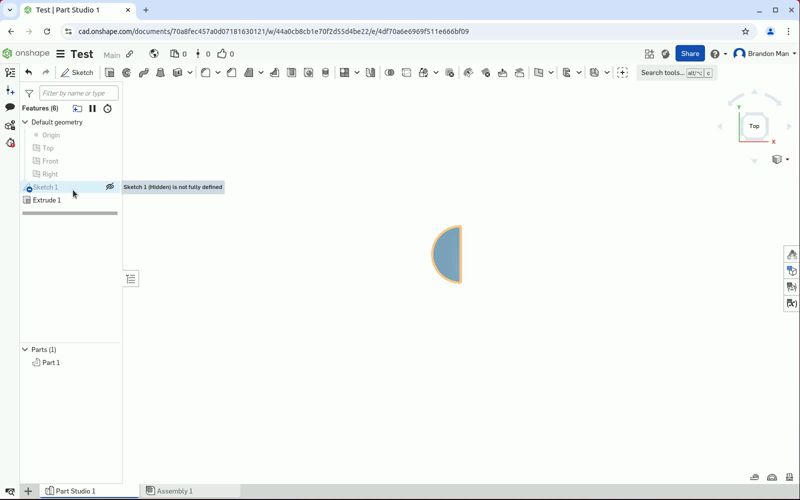
click(73, 189)
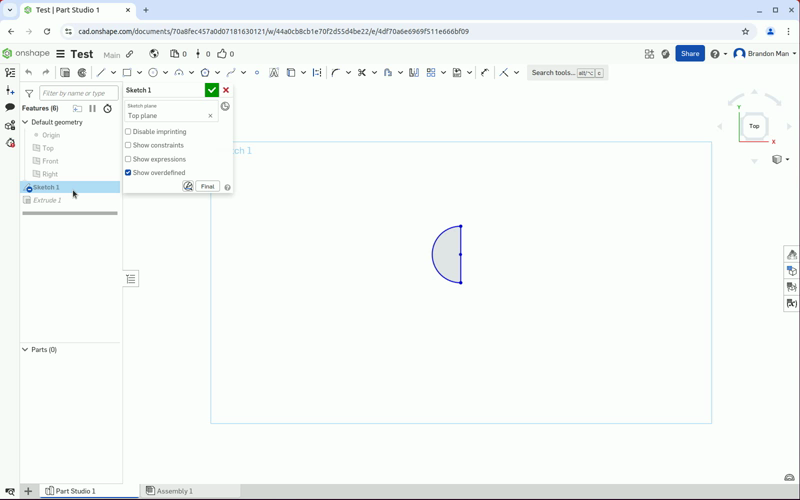
mouse_move(229, 92)
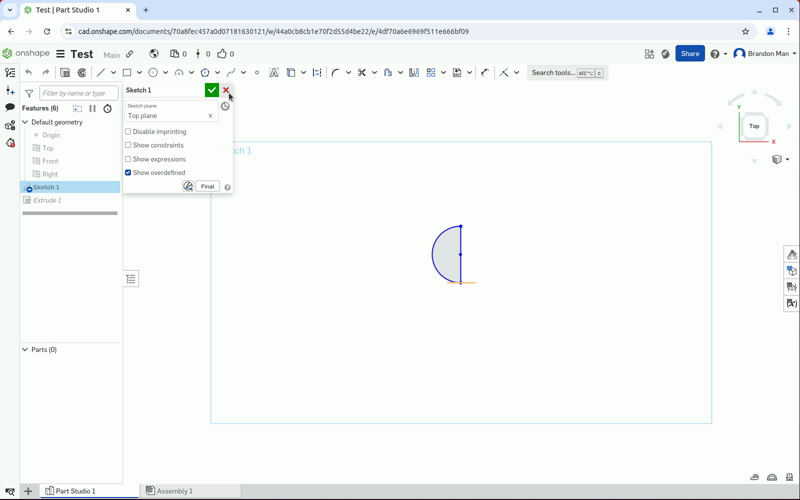
click(229, 92)
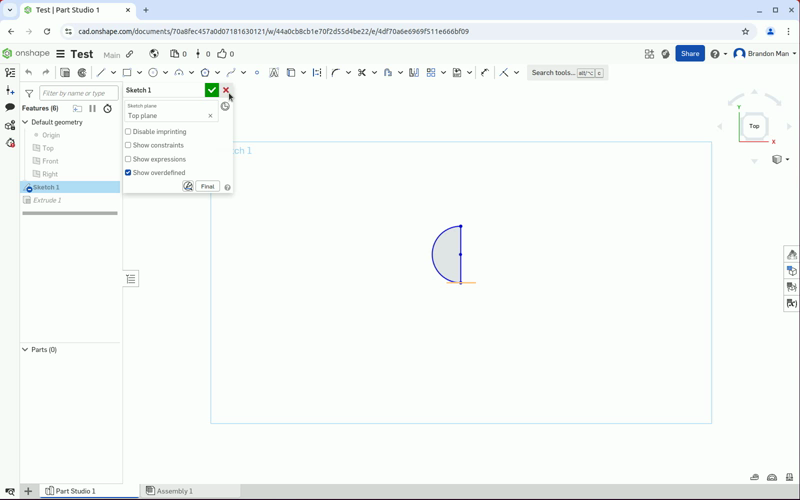
key(shift+s)
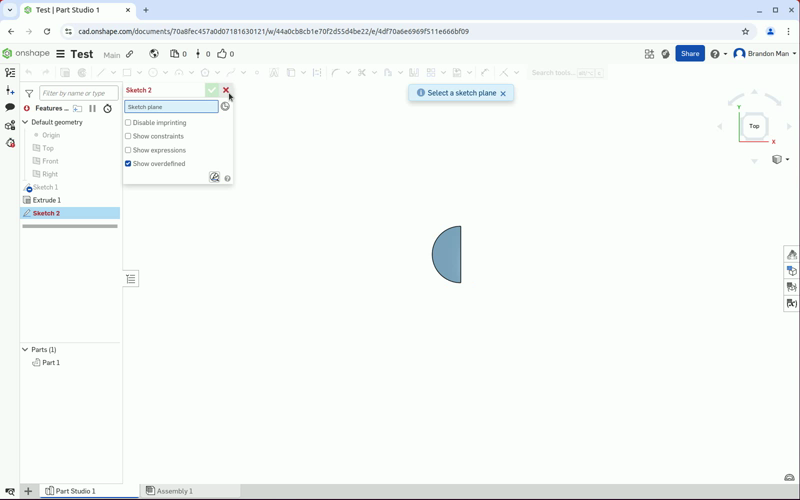
mouse_move(73, 150)
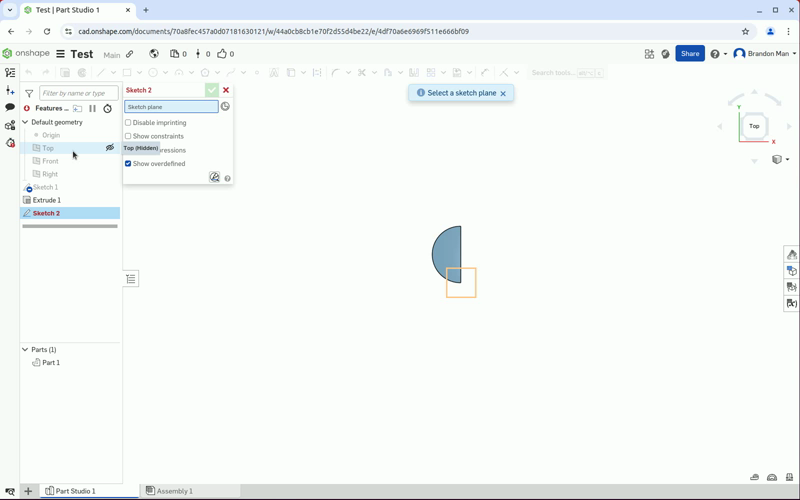
click(73, 150)
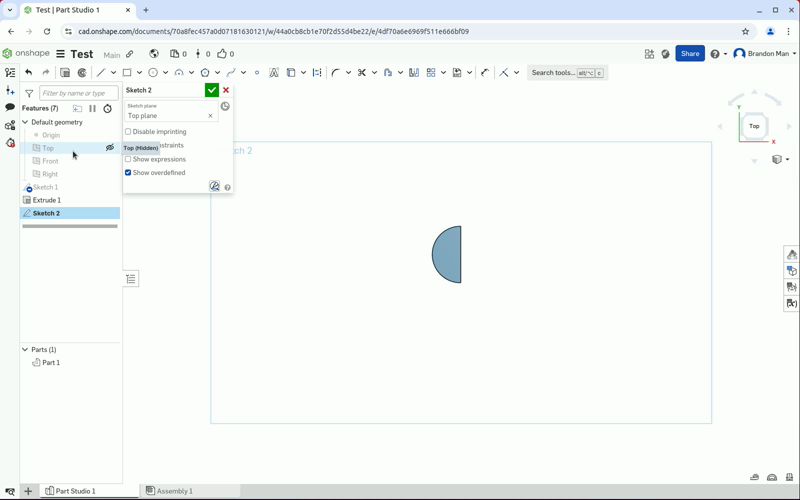
mouse_move(73, 352)
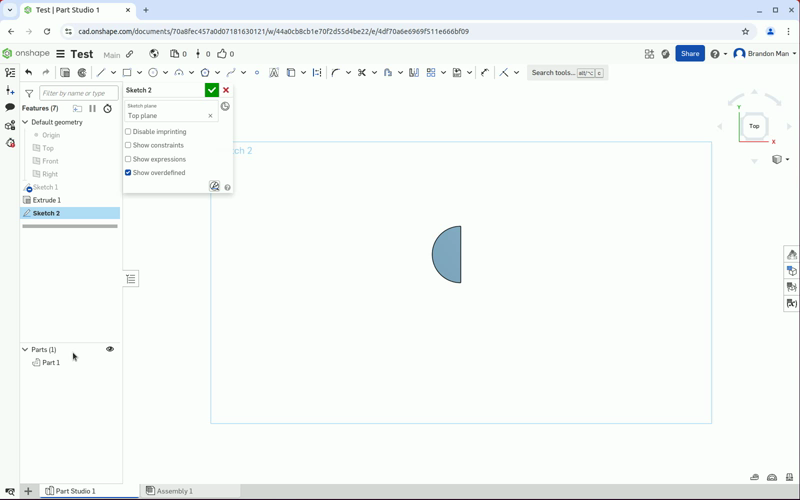
key(y)
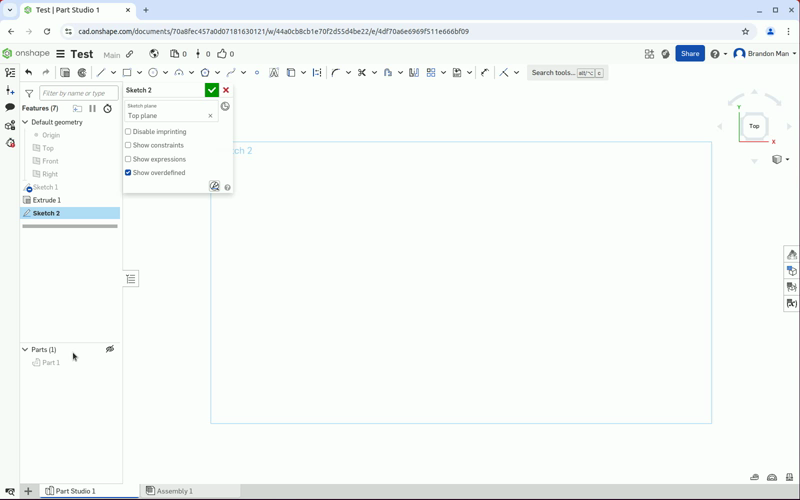
key(a)
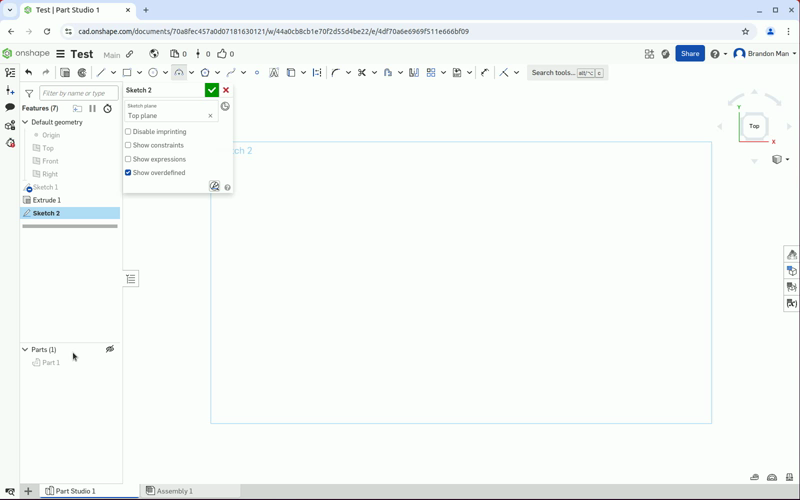
key_down(shift)
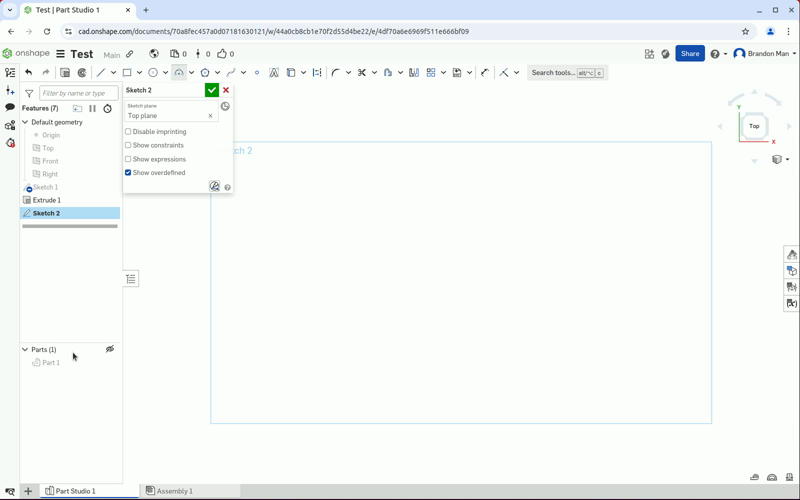
mouse_move(545, 282)
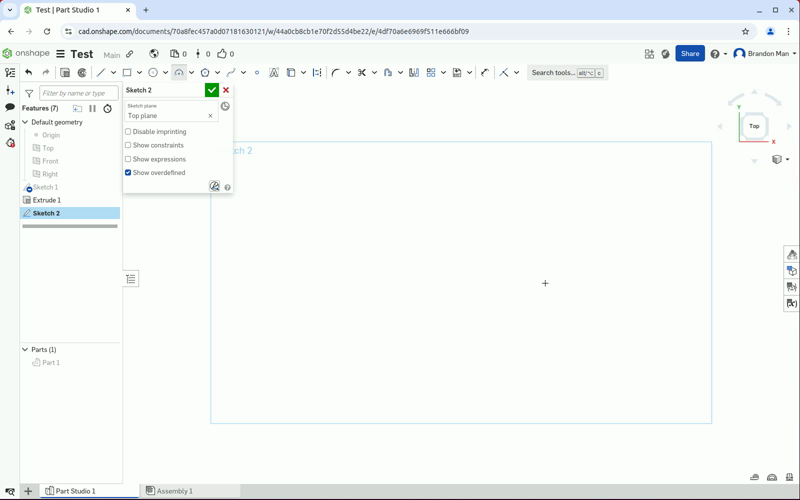
click(545, 282)
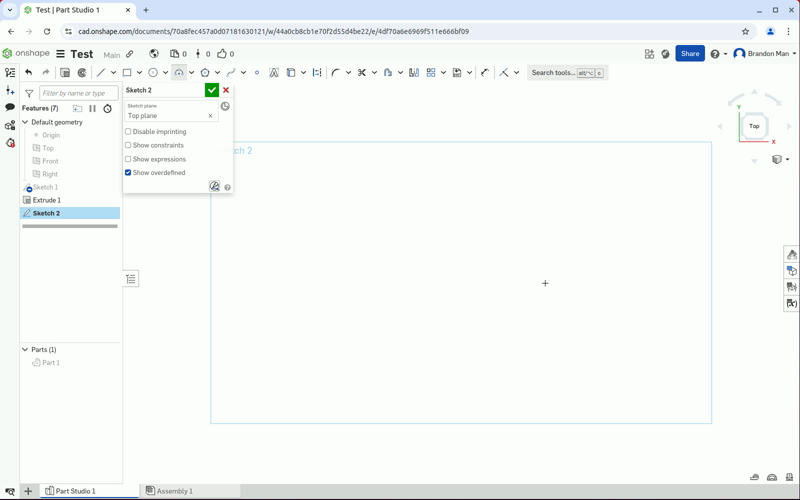
key_up(shift)
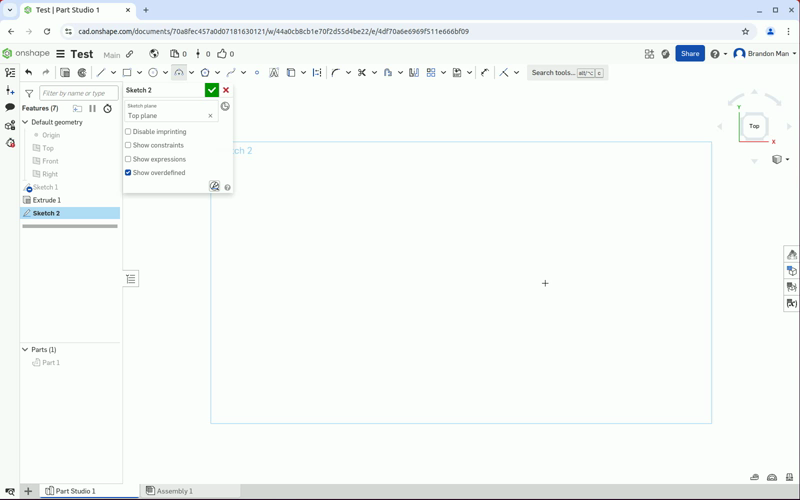
key_down(shift)
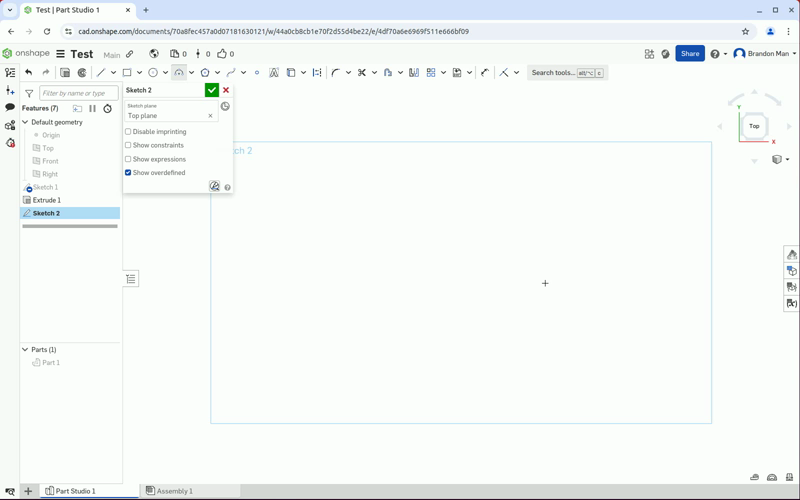
mouse_move(545, 226)
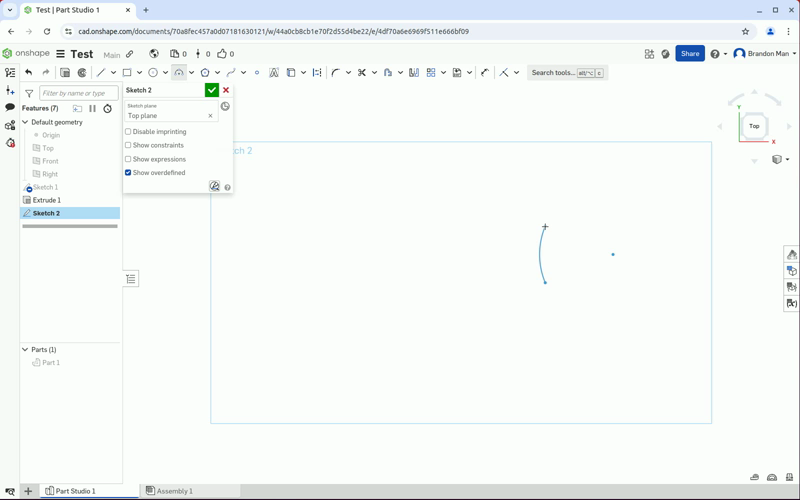
click(545, 226)
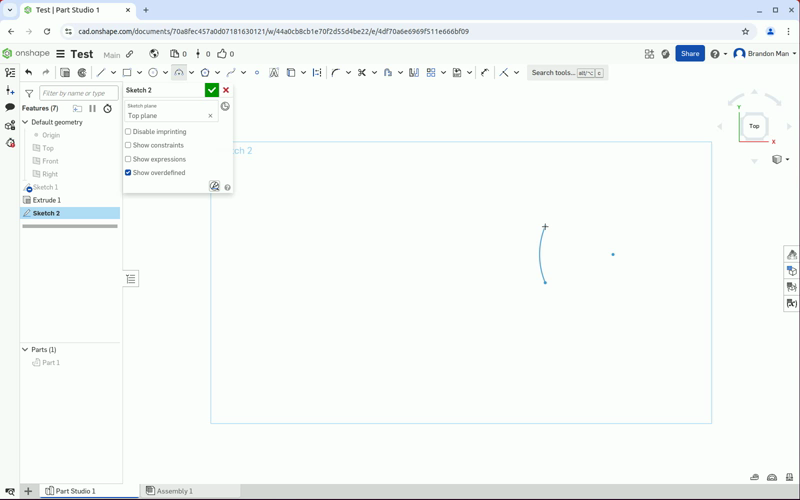
mouse_move(573, 254)
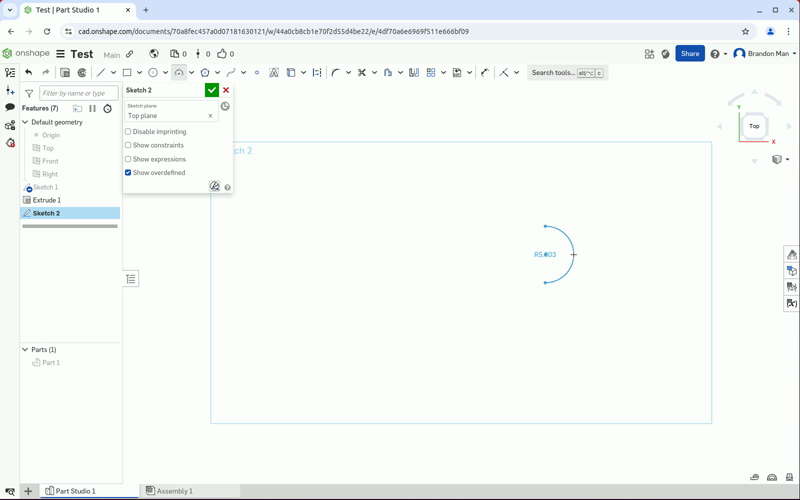
click(573, 254)
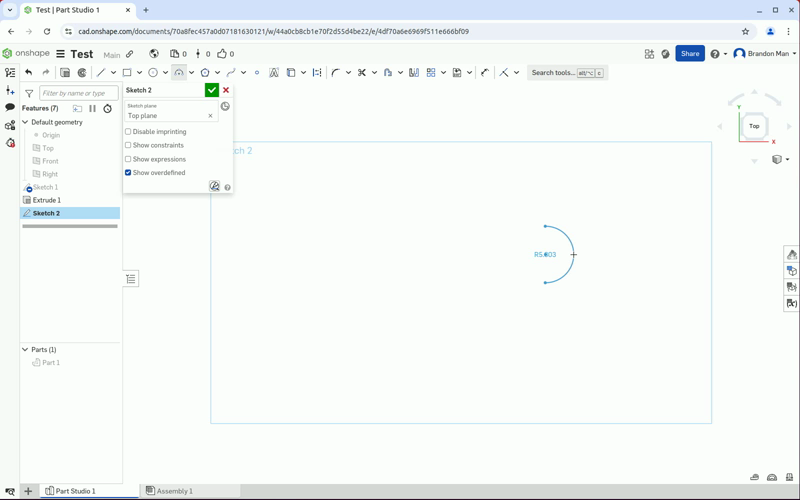
key_up(shift)
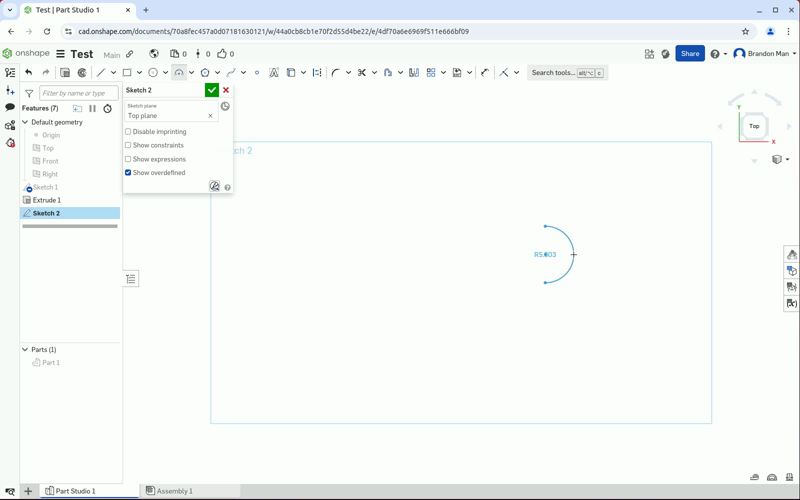
key(esc)
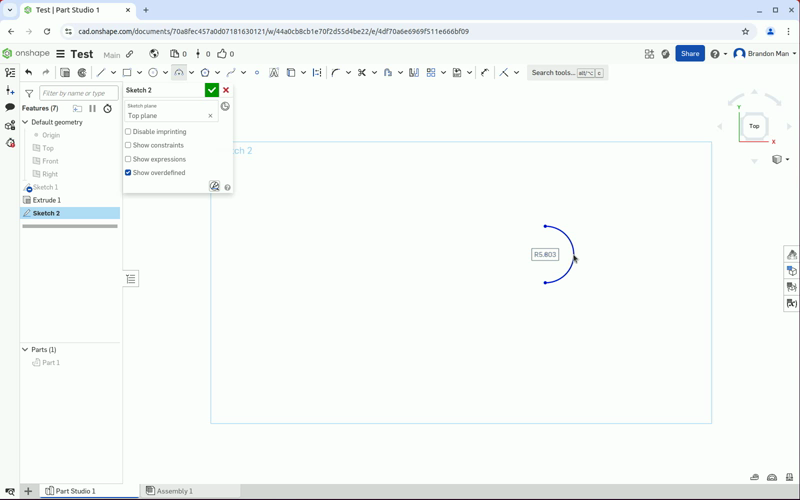
key(l)
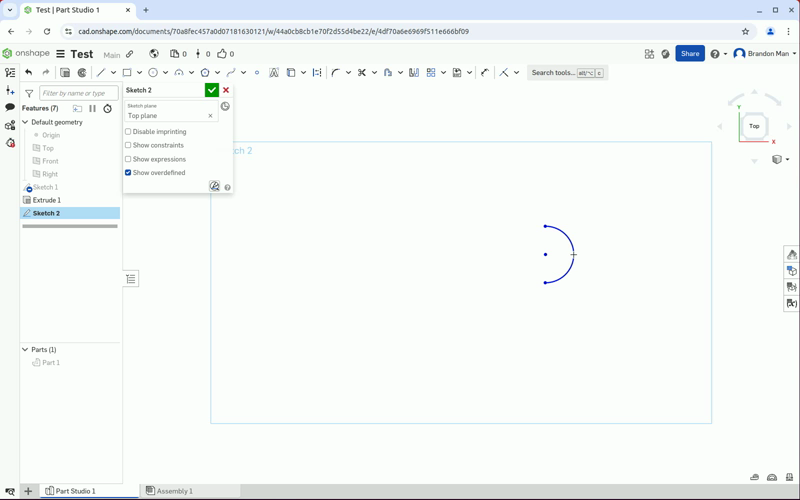
mouse_move(545, 226)
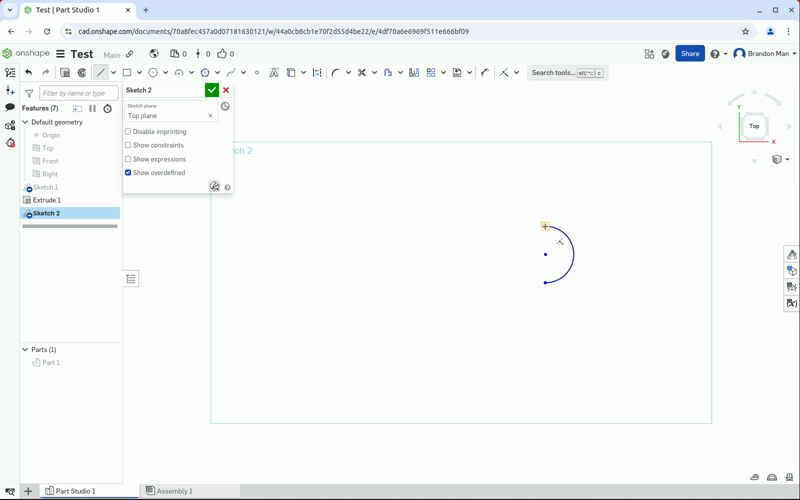
click(545, 226)
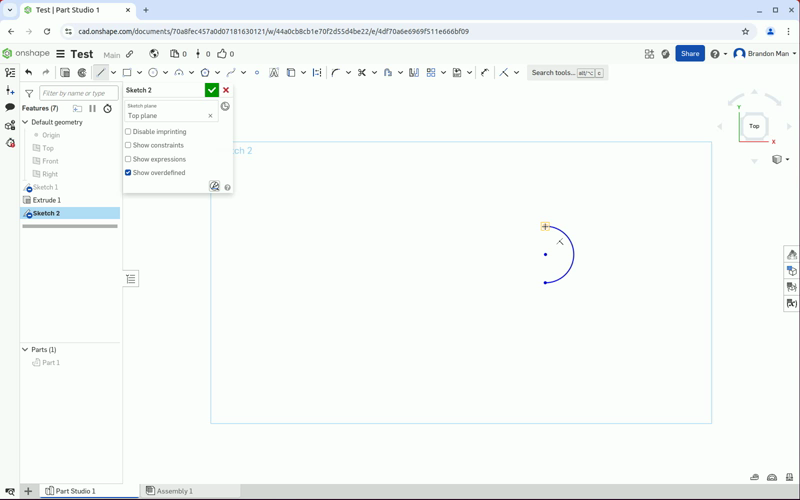
mouse_move(575, 226)
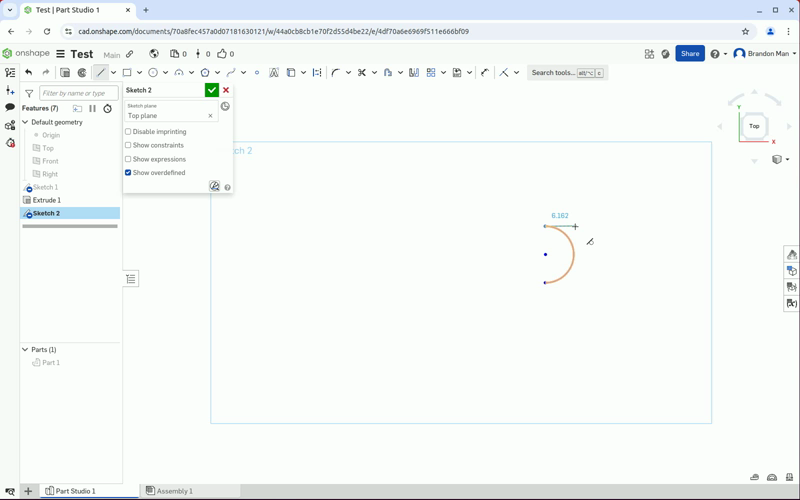
key_down(shift)
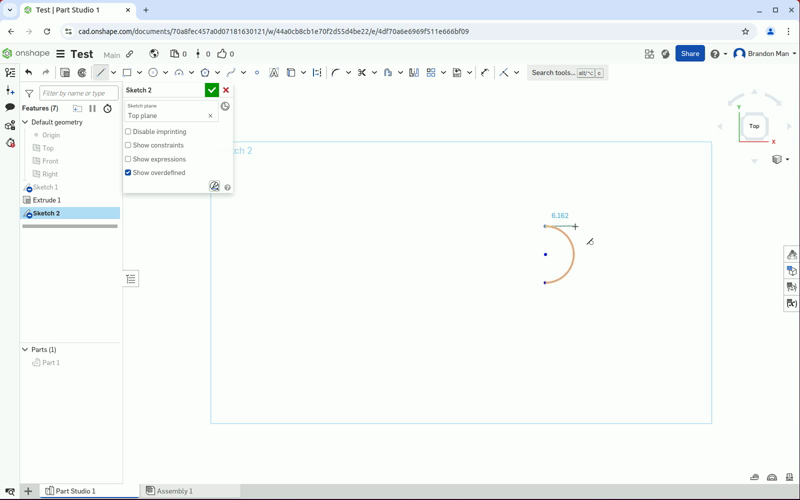
mouse_move(545, 282)
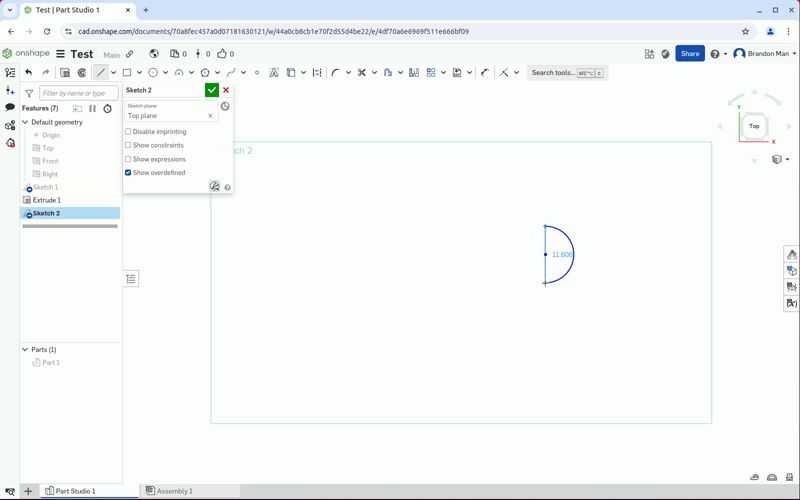
key_up(shift)
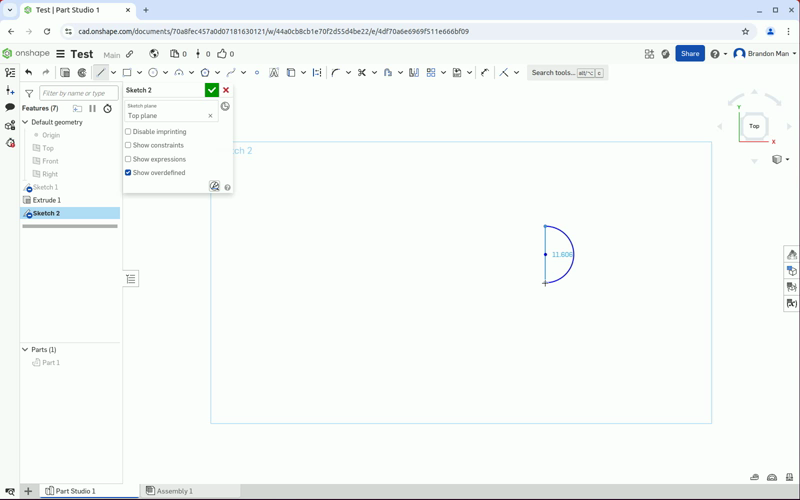
click(545, 282)
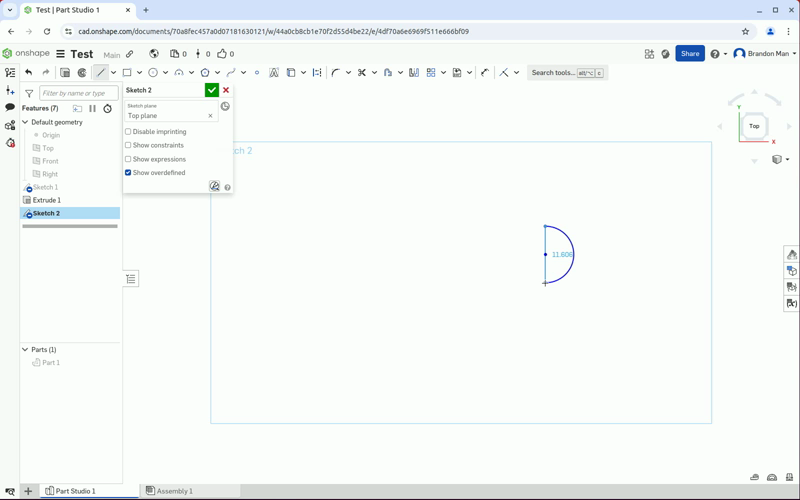
key(esc)
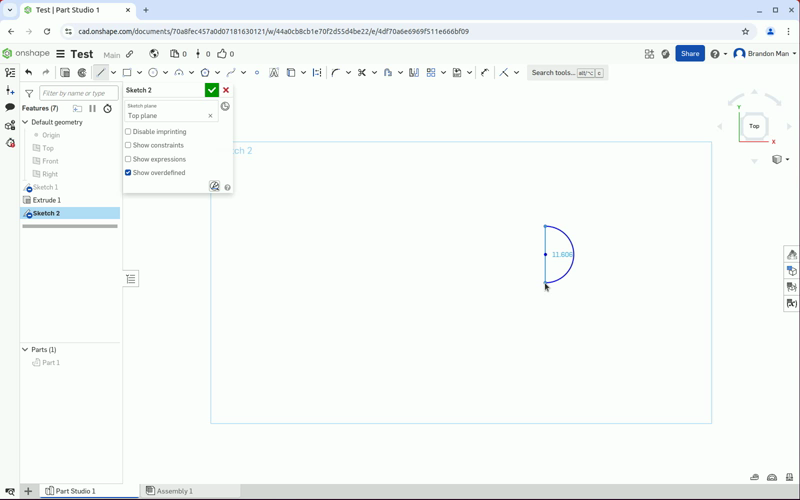
mouse_move(563, 268)
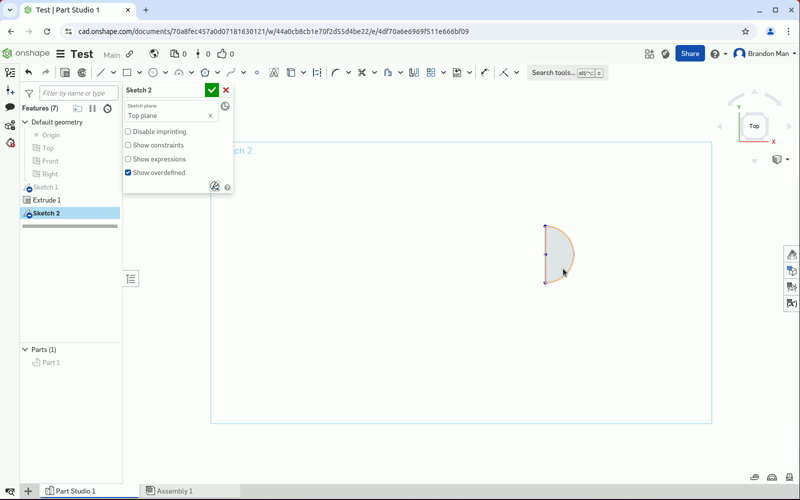
scroll(6)
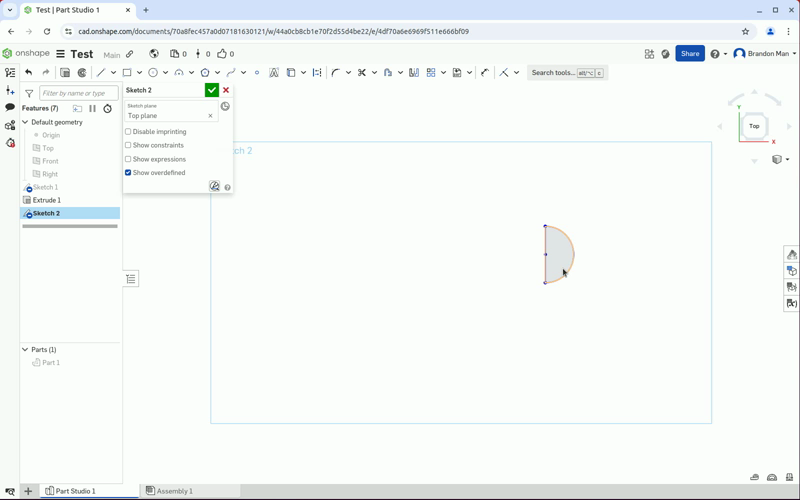
scroll(6)
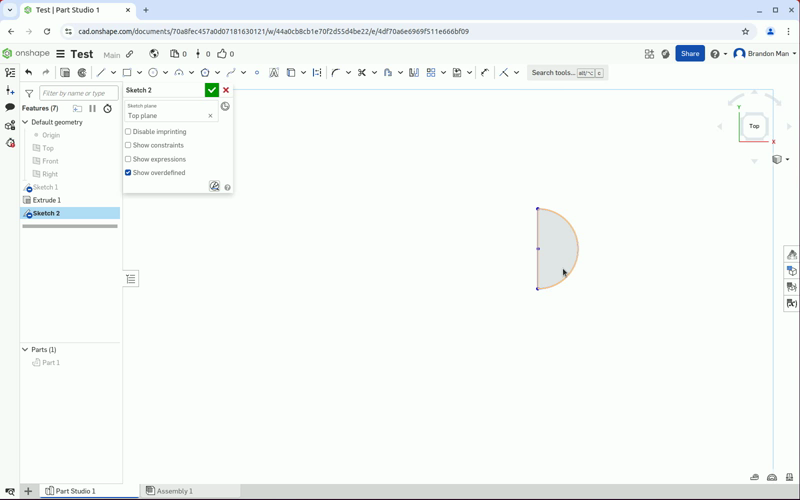
scroll(6)
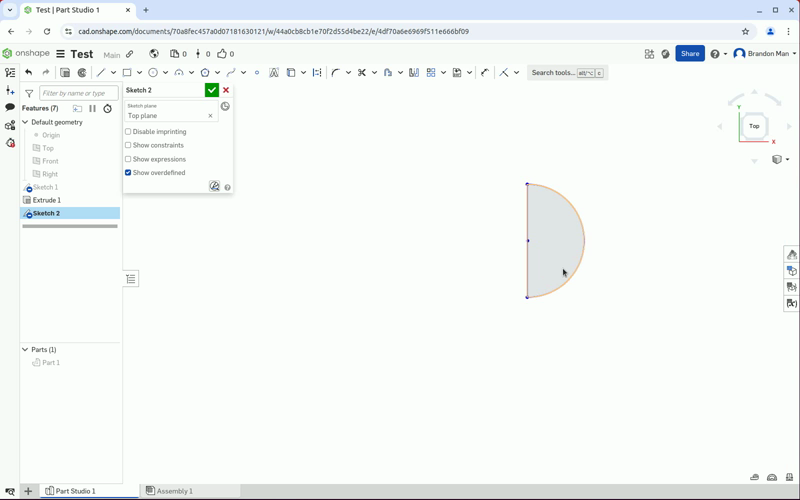
scroll(6)
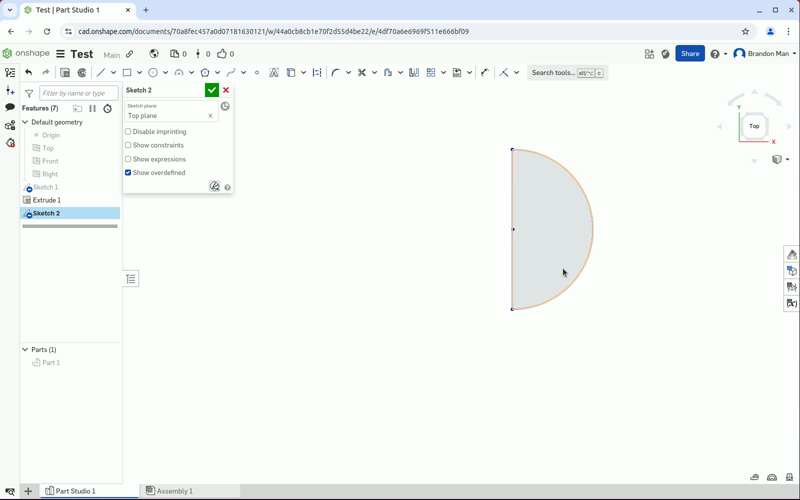
scroll(6)
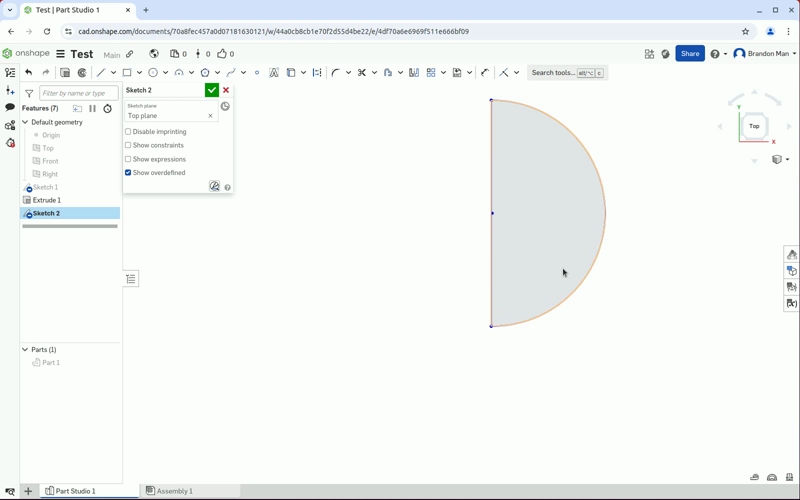
scroll(6)
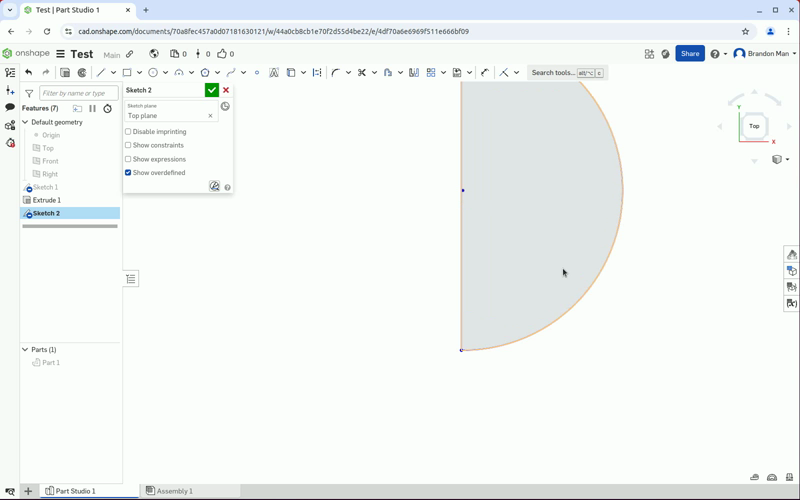
scroll(6)
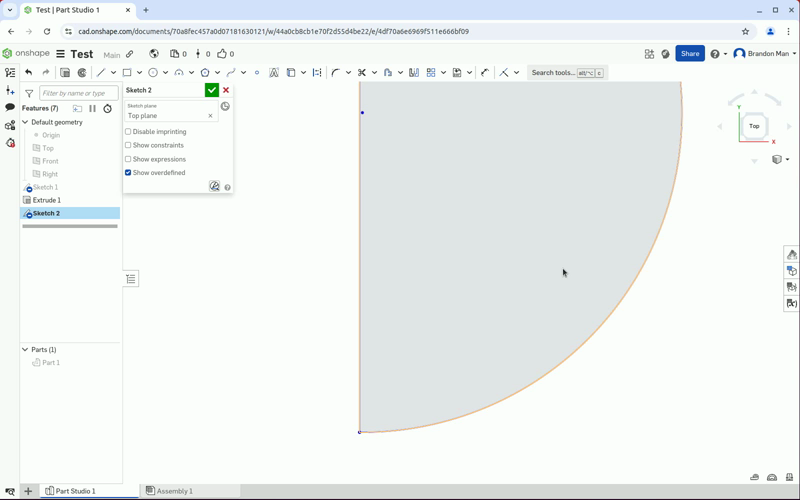
click(563, 268)
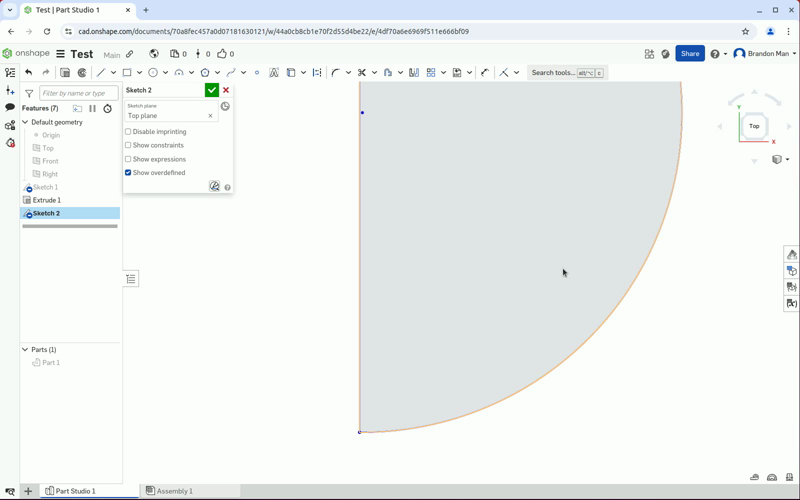
scroll(-6)
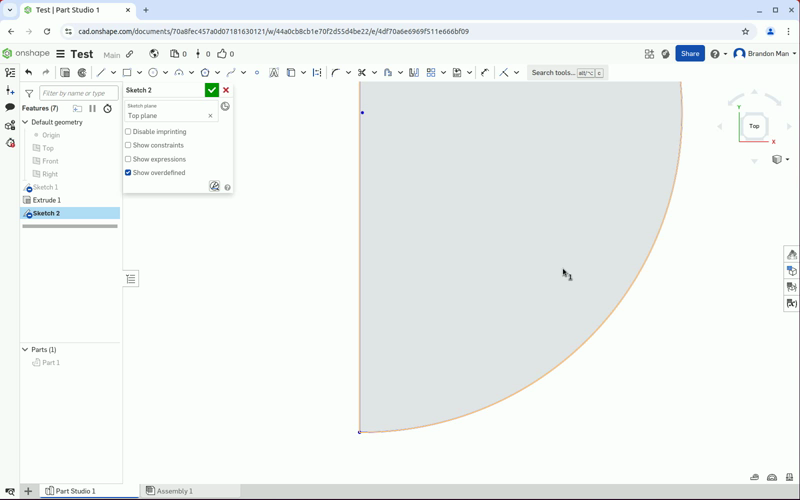
scroll(-6)
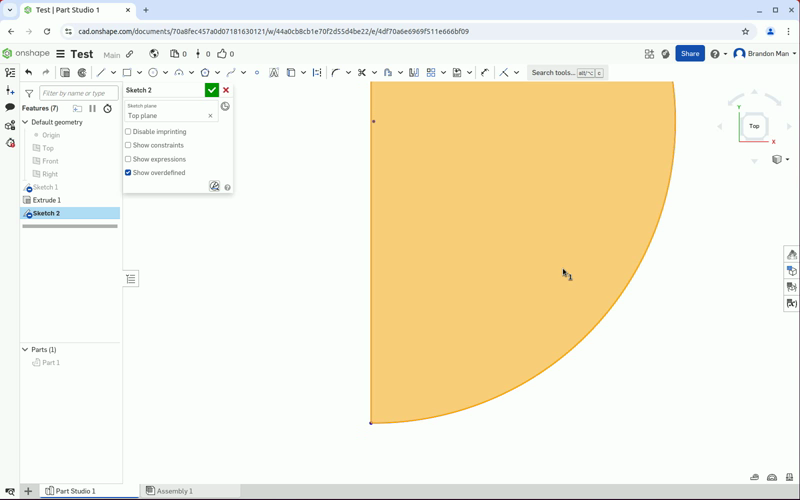
scroll(-6)
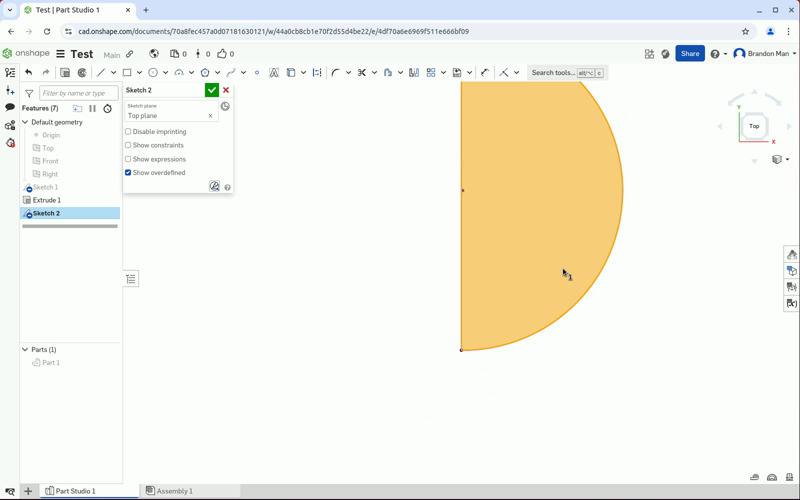
scroll(-6)
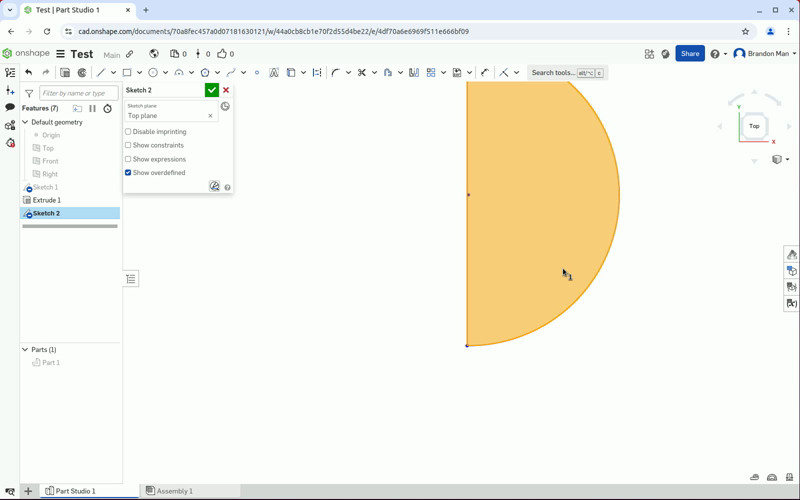
scroll(-6)
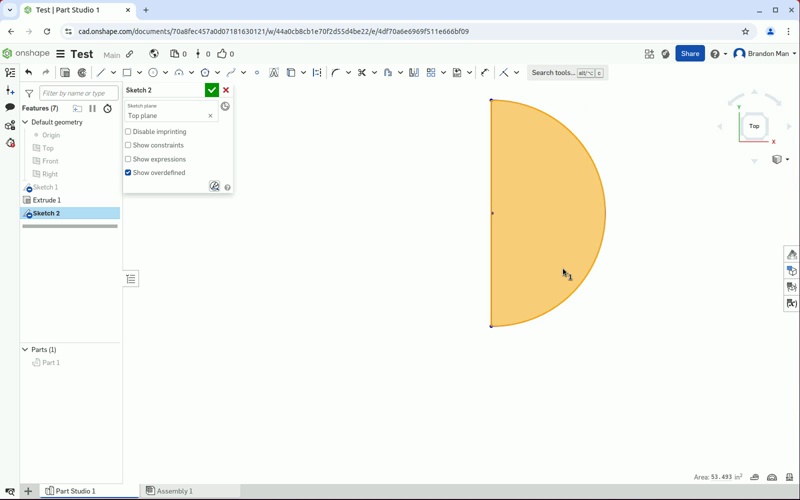
scroll(-6)
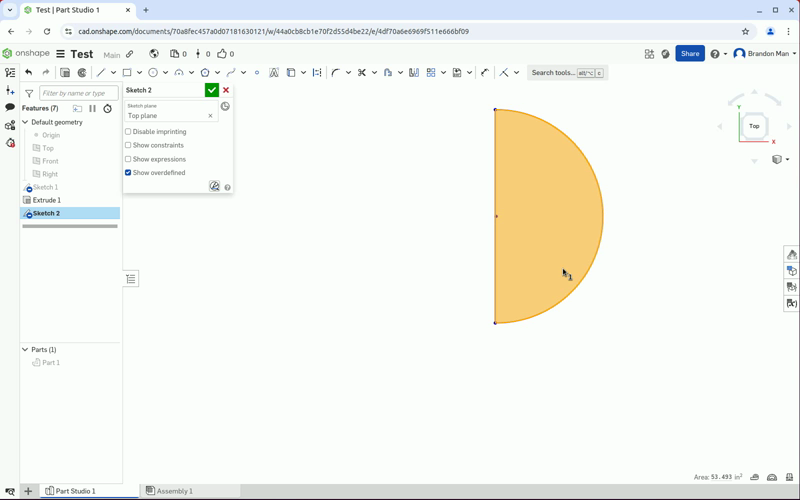
scroll(-6)
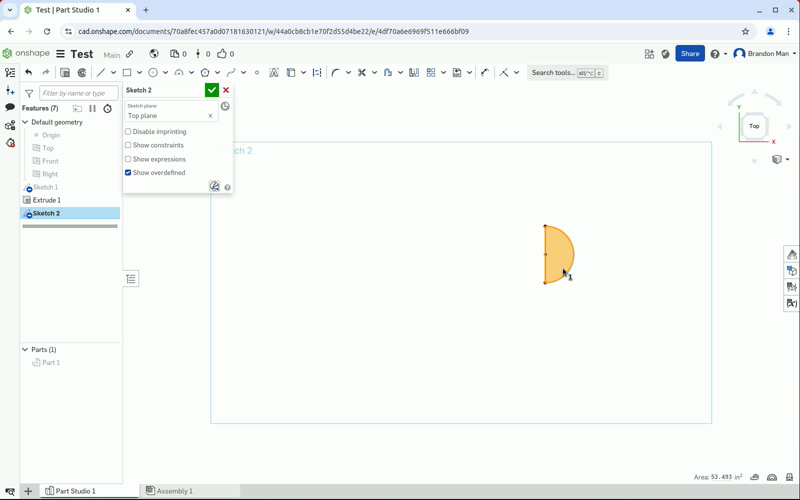
mouse_move(73, 352)
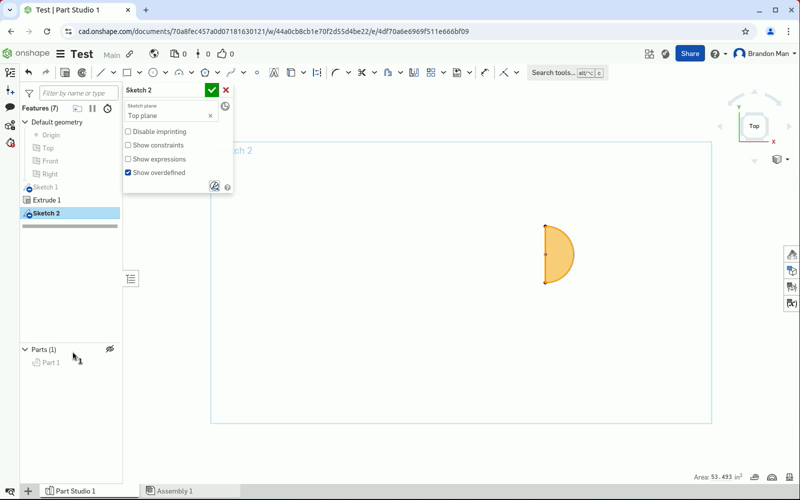
key(shift+y)
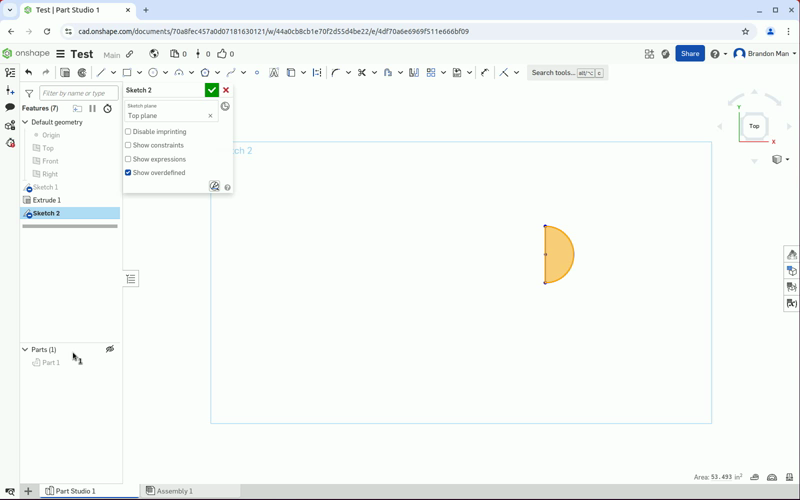
key(shift+e)
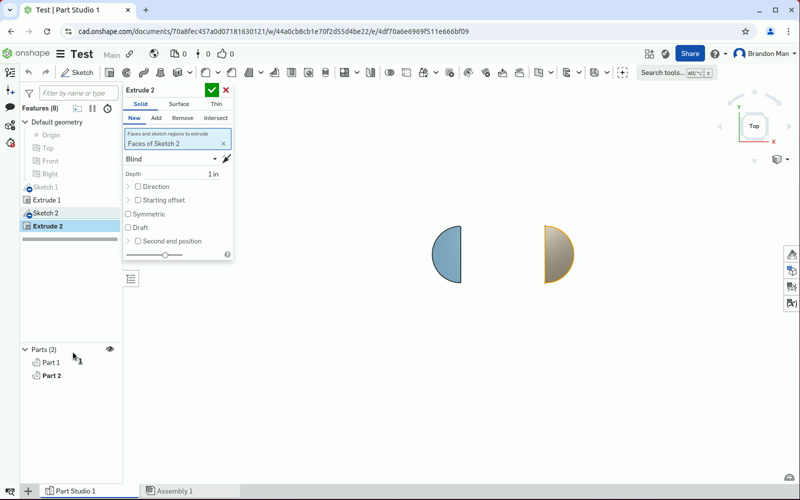
mouse_move(143, 106)
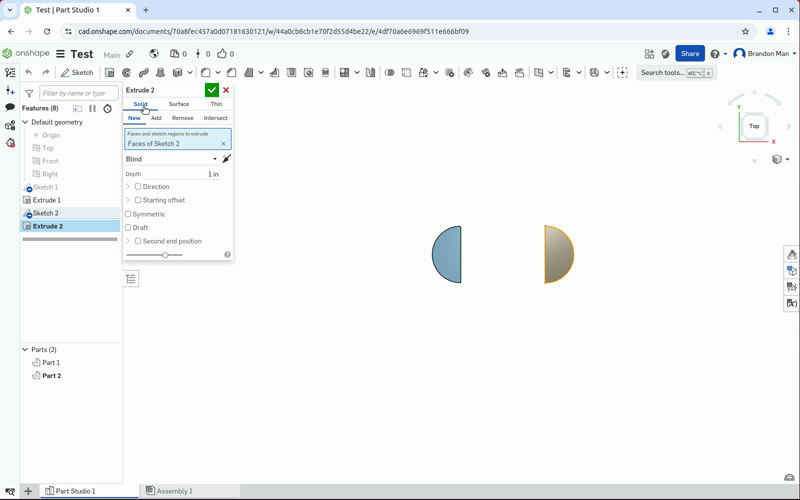
click(143, 106)
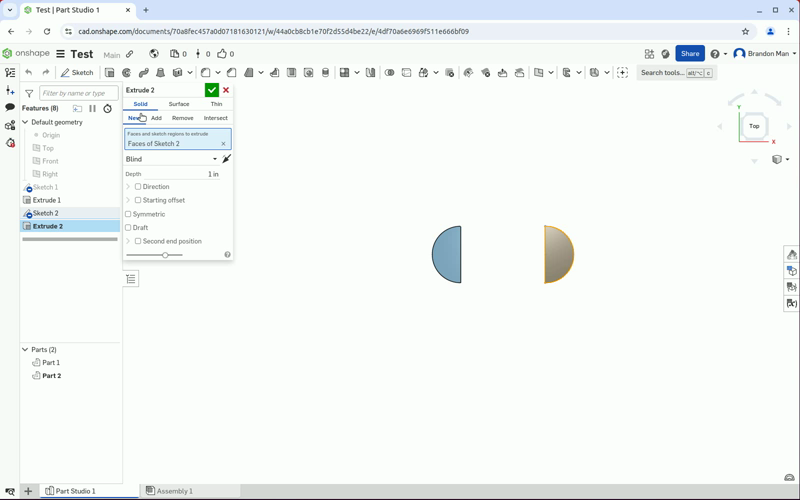
mouse_move(137, 120)
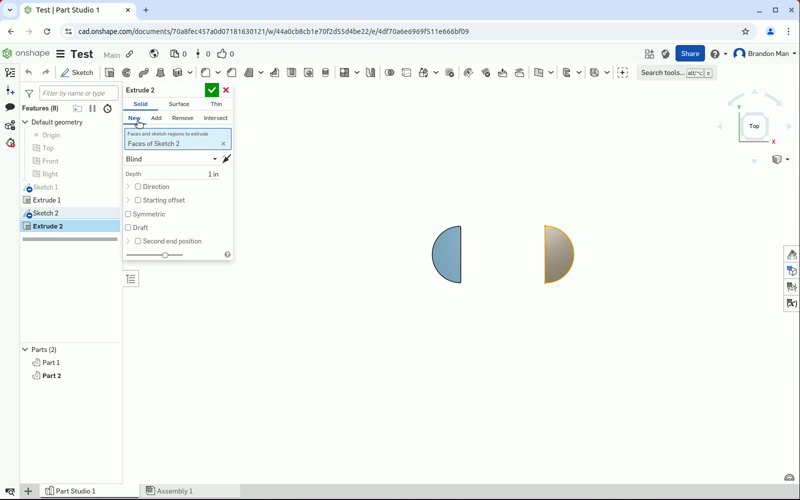
click(137, 120)
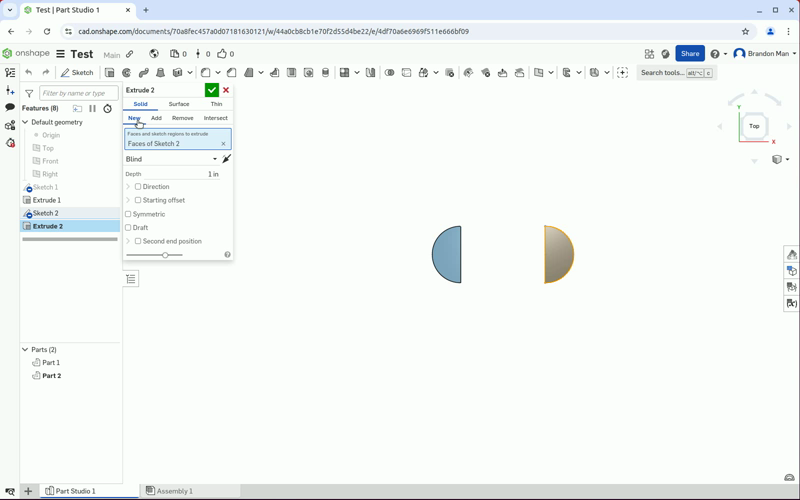
key(tab, 4)
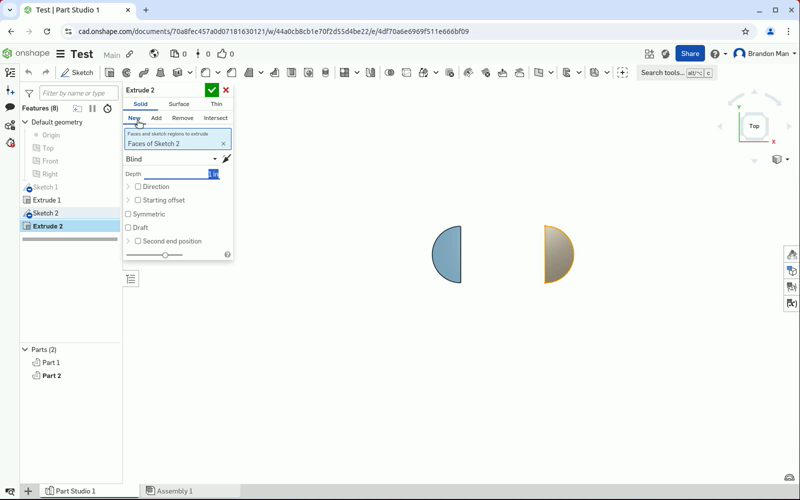
text(2.889)
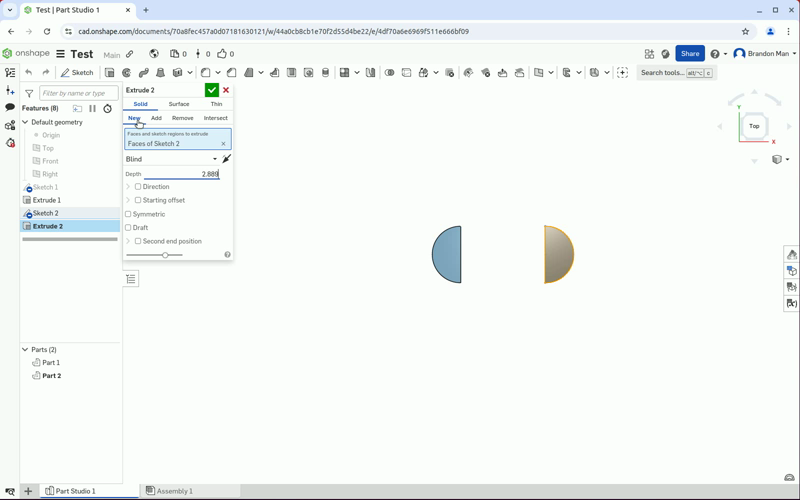
key(enter)
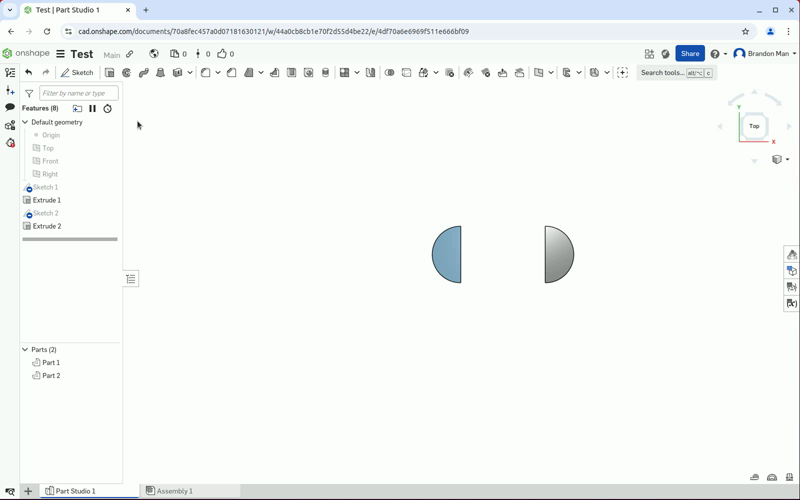
key(shift+h)
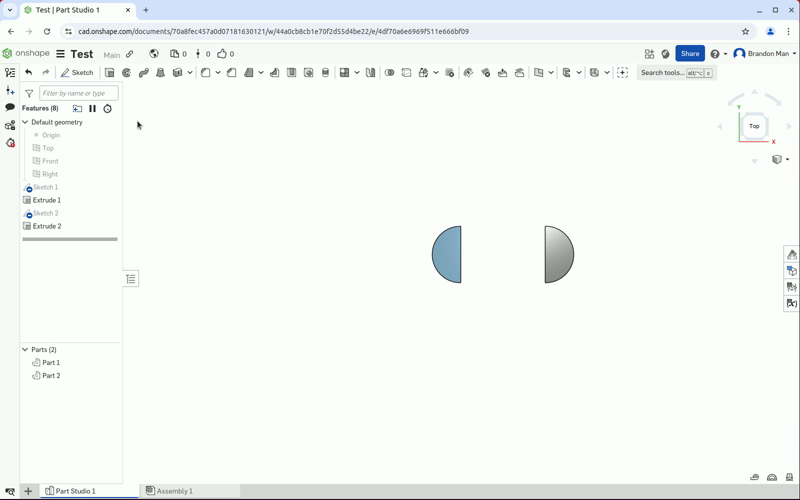
key(shift+h)
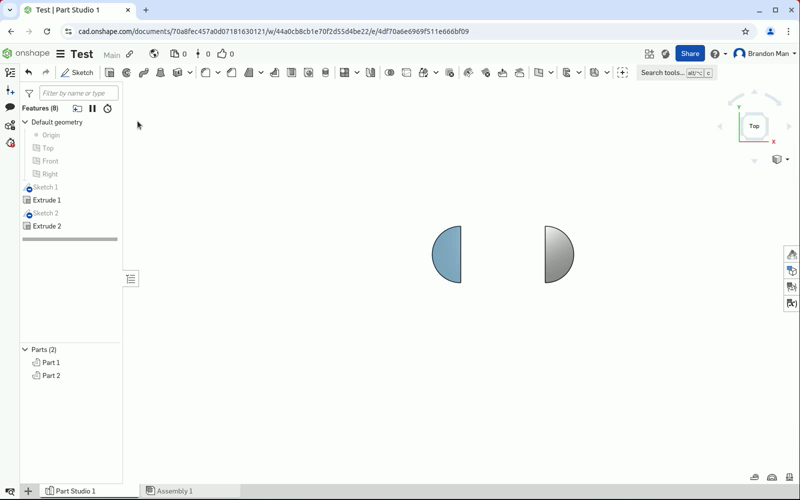
mouse_move(73, 189)
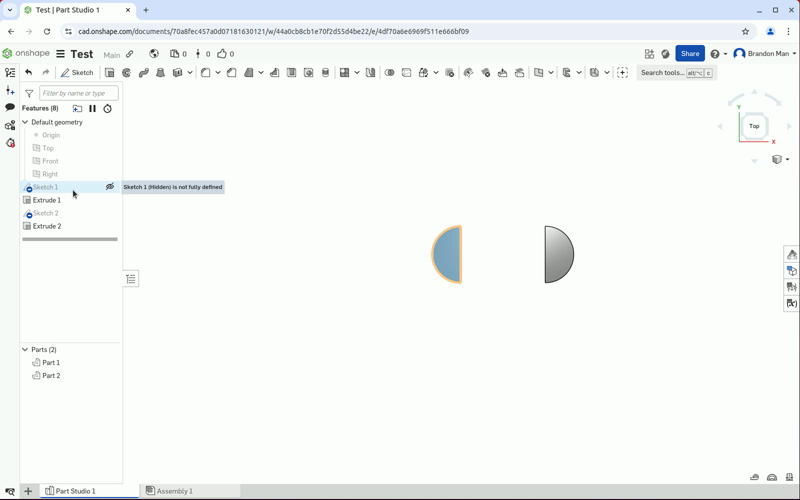
click(73, 189)
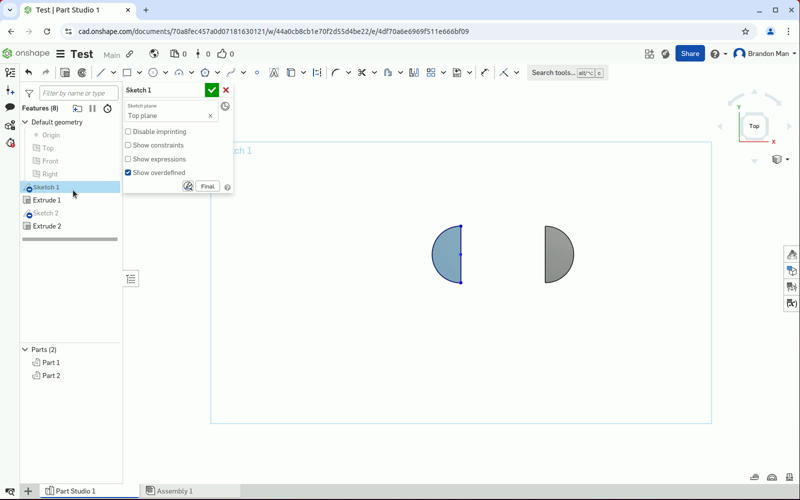
mouse_move(229, 92)
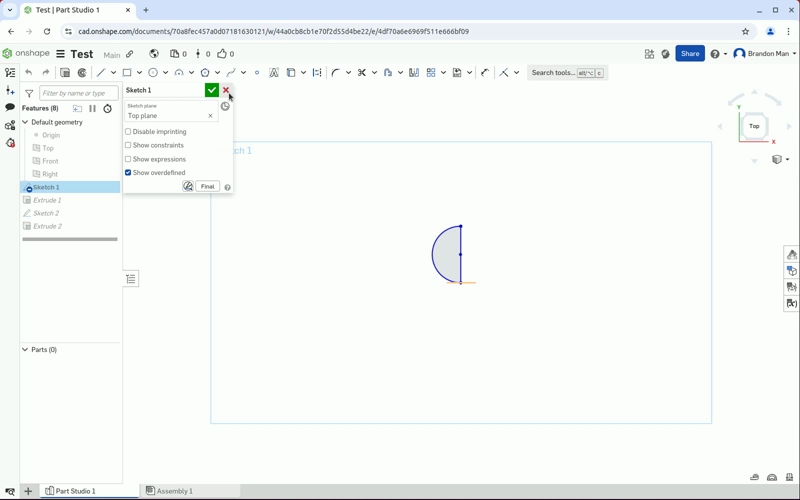
click(229, 92)
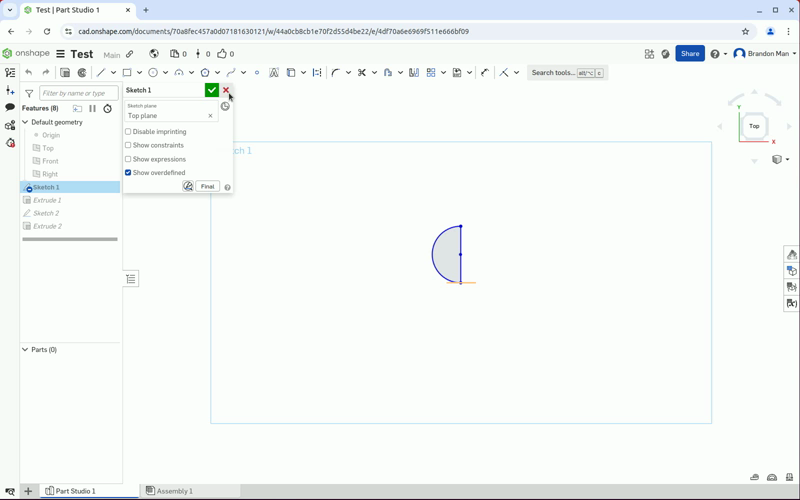
key(shift+s)
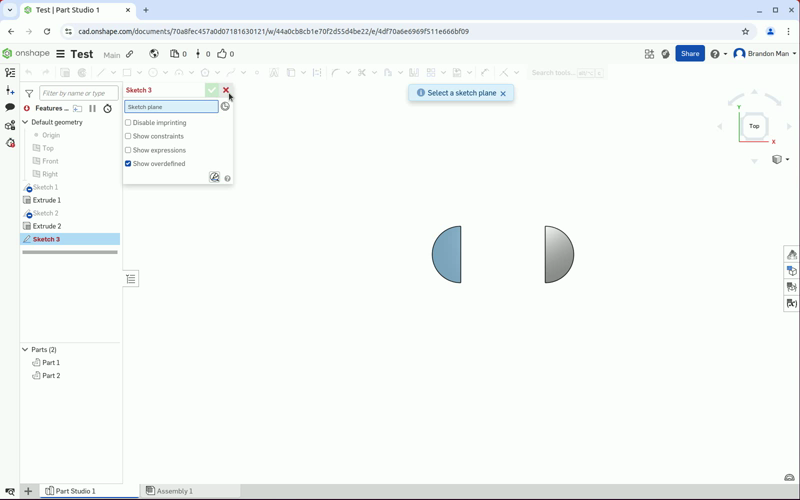
mouse_move(73, 150)
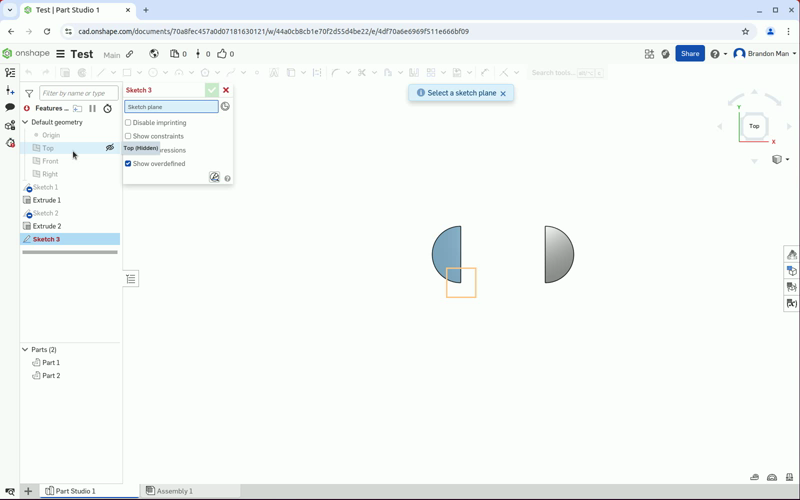
click(73, 150)
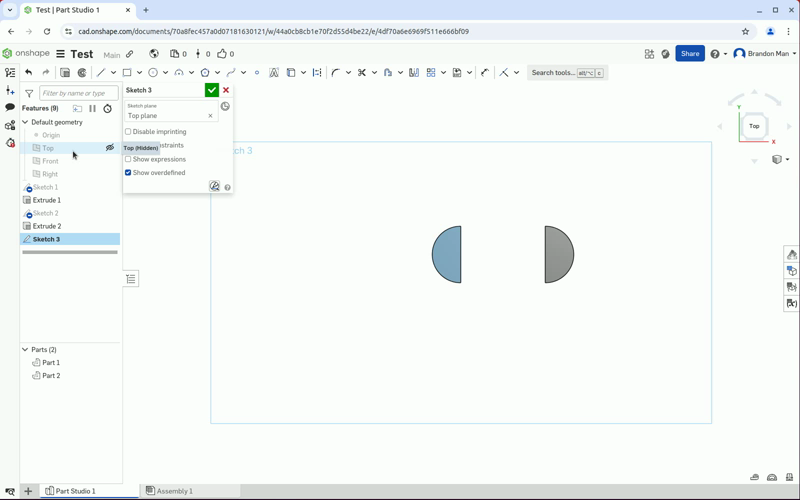
mouse_move(73, 352)
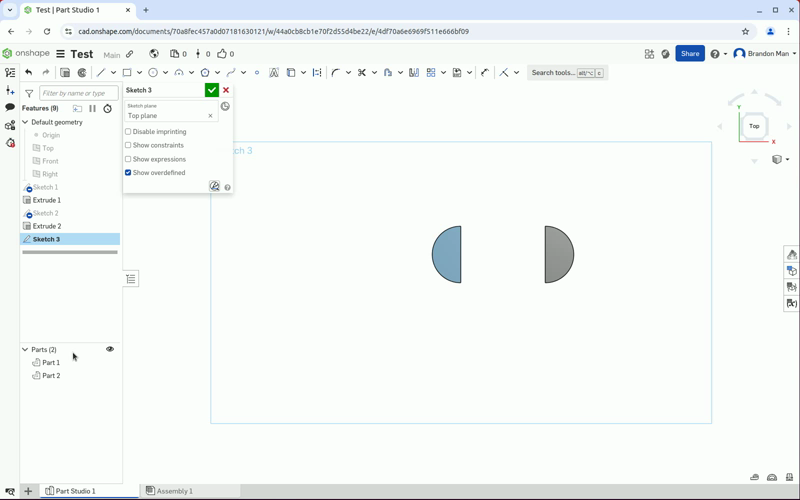
key(y)
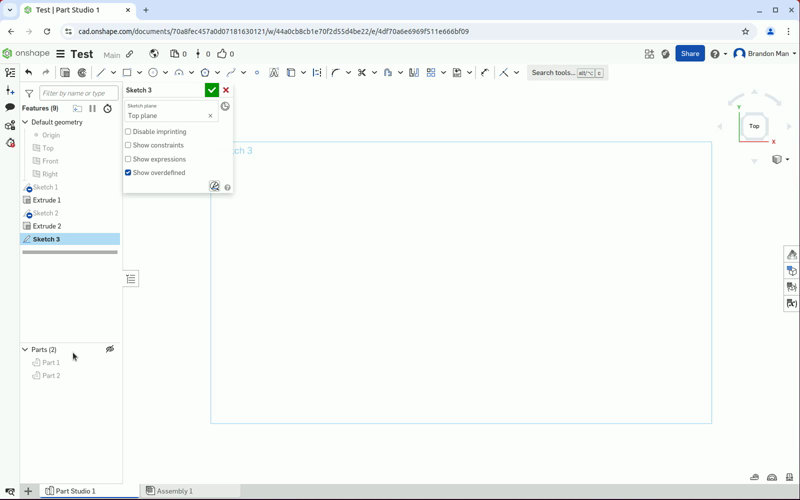
key(l)
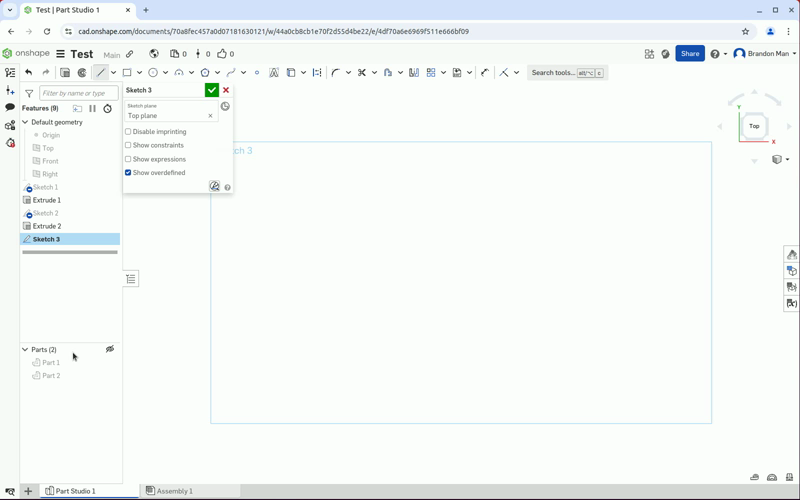
key_down(shift)
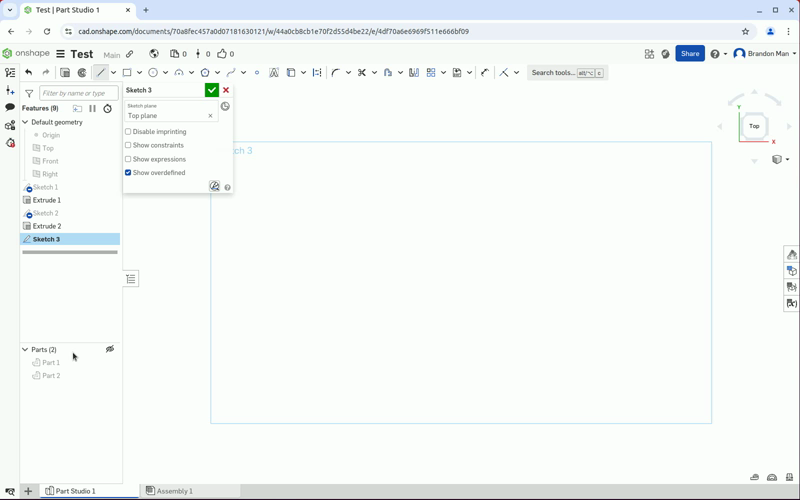
mouse_move(460, 282)
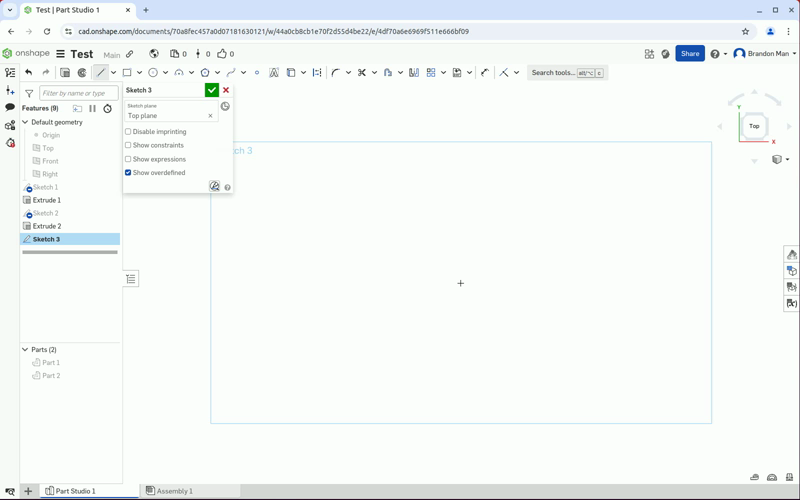
click(460, 282)
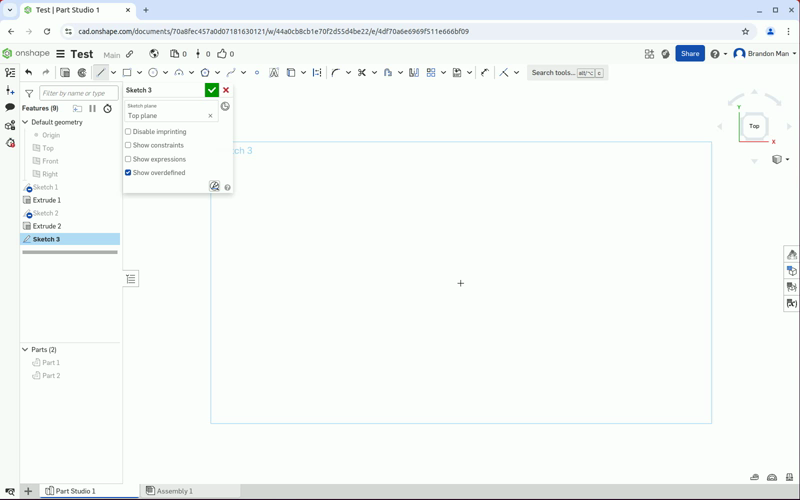
key_up(shift)
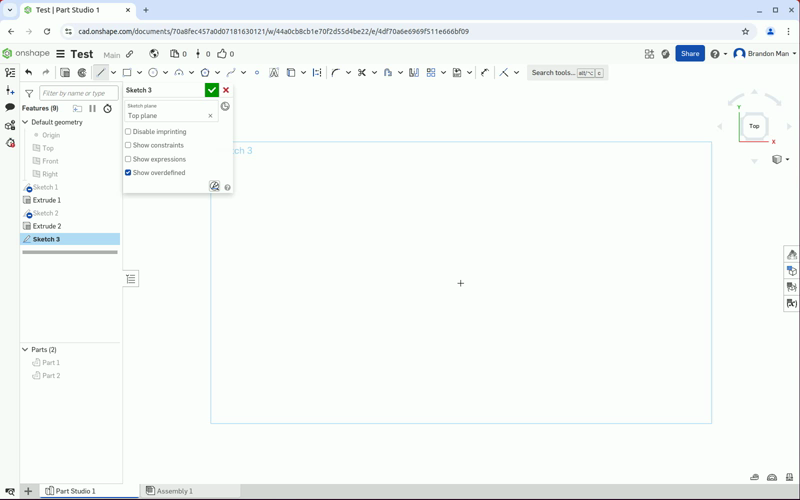
key_down(shift)
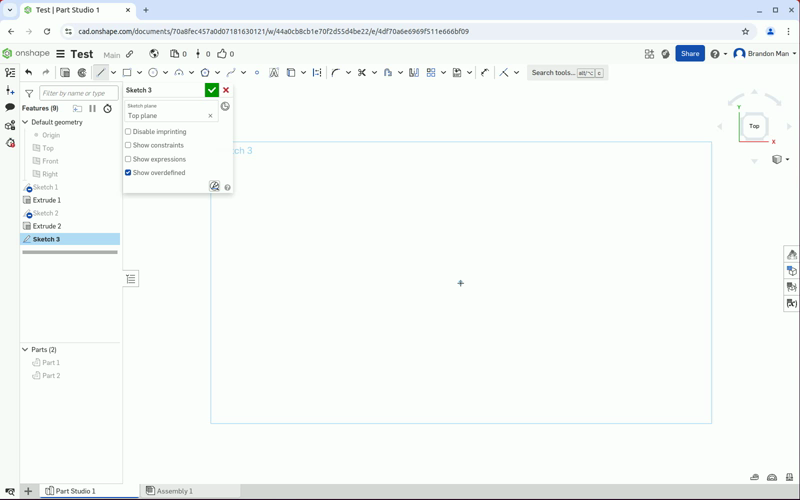
mouse_move(545, 282)
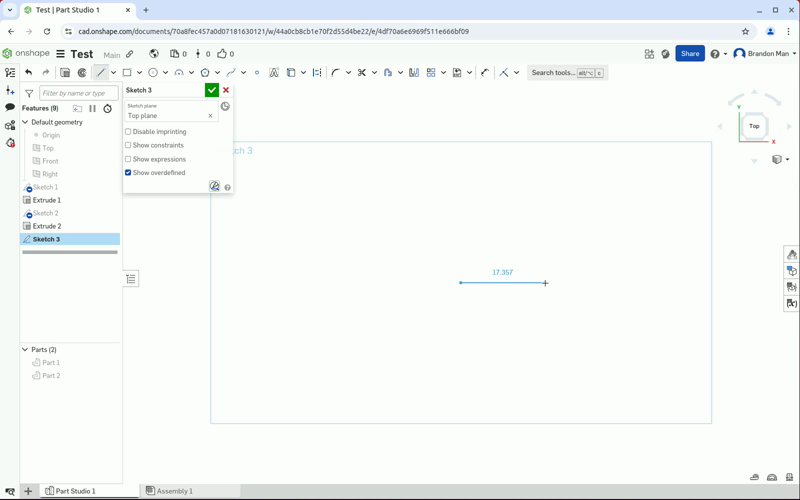
click(545, 282)
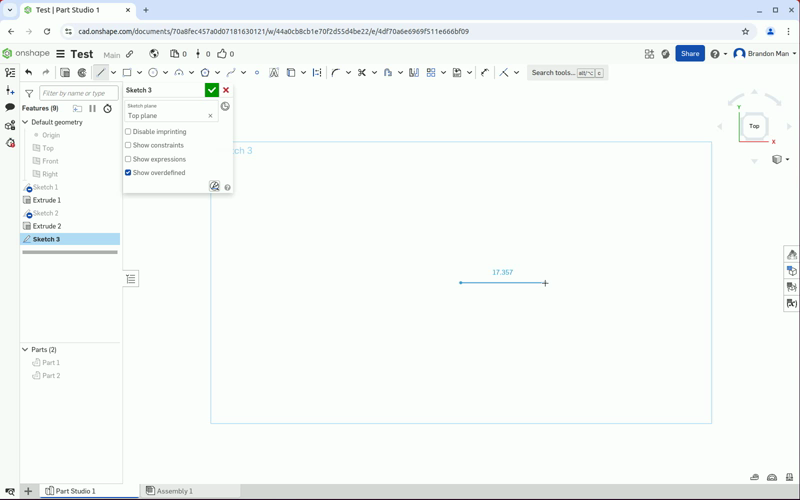
key_up(shift)
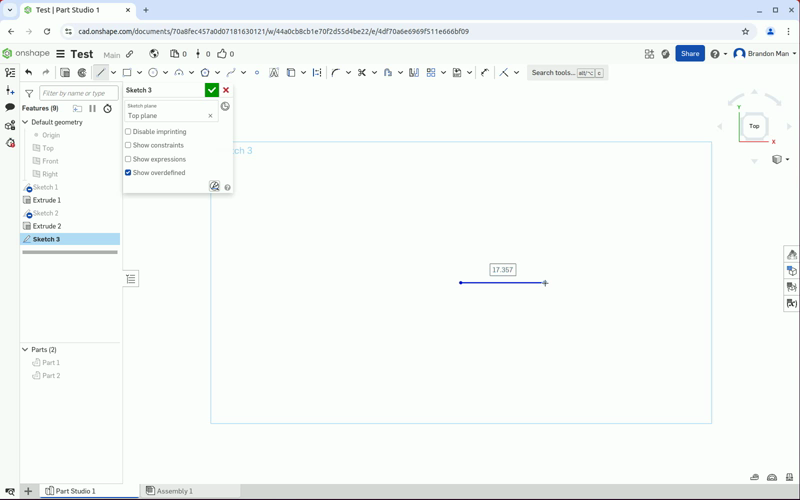
key_down(shift)
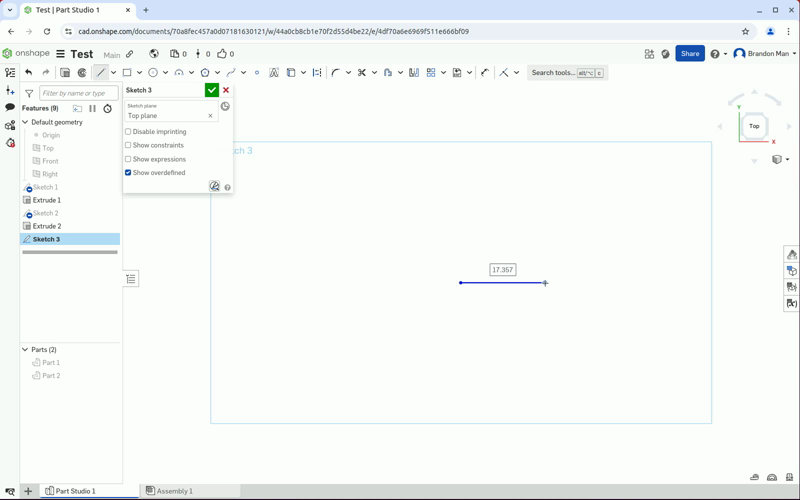
mouse_move(575, 282)
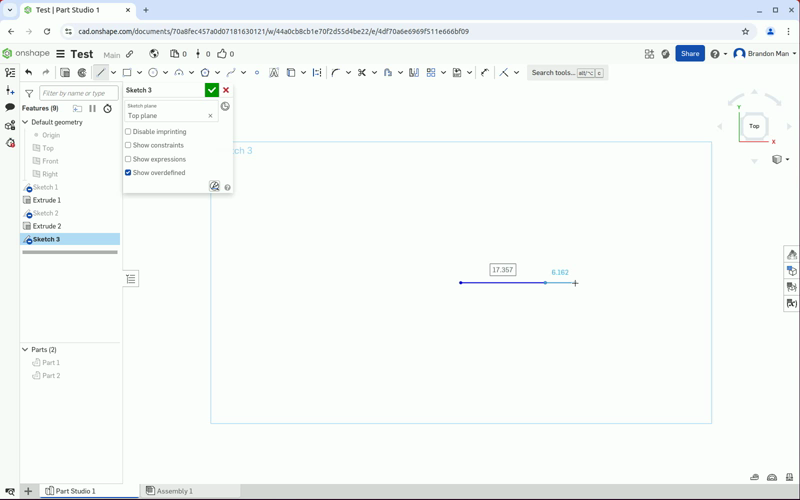
mouse_move(545, 226)
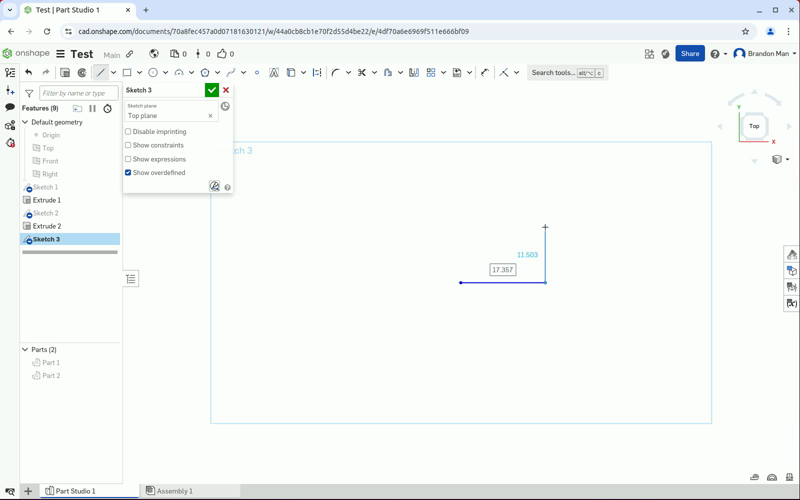
click(545, 226)
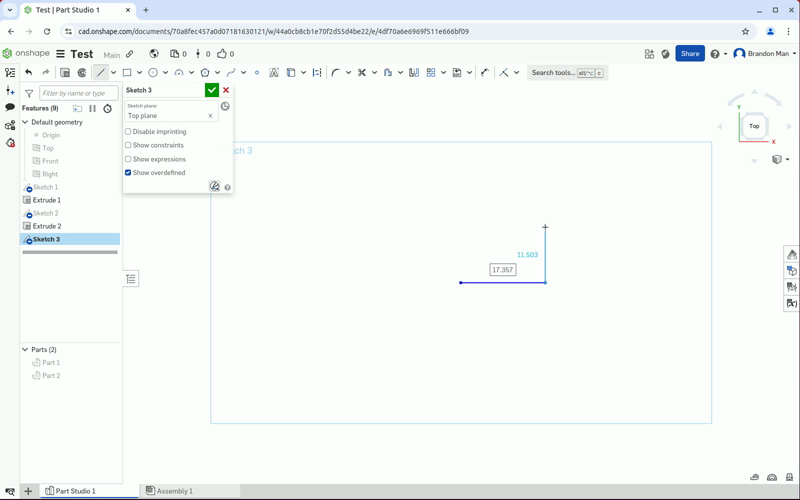
key_up(shift)
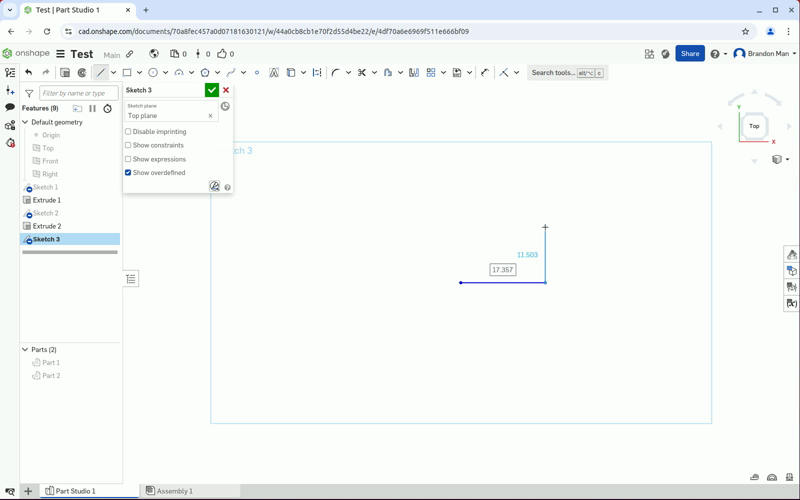
key_down(shift)
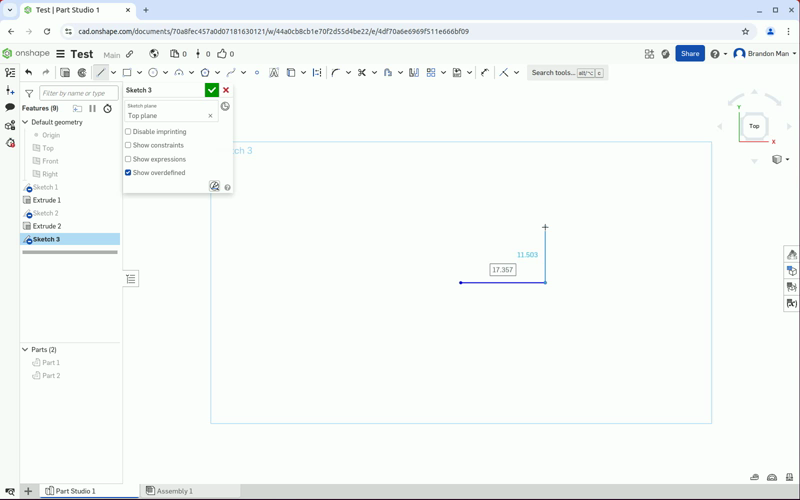
mouse_move(460, 226)
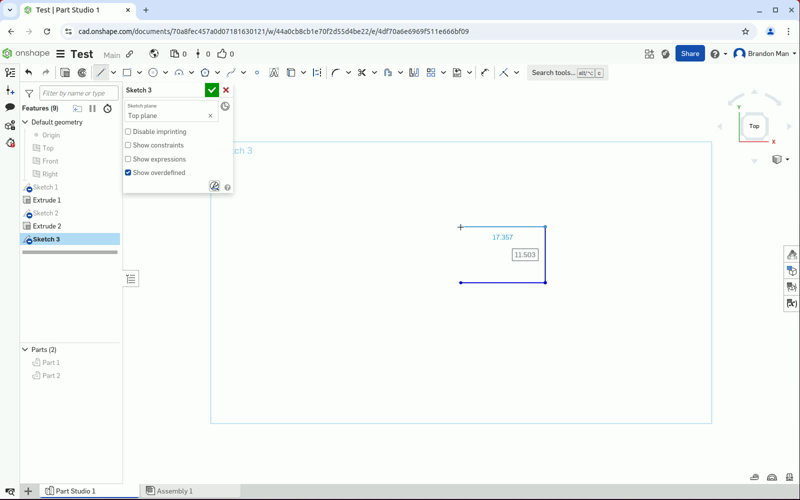
click(460, 226)
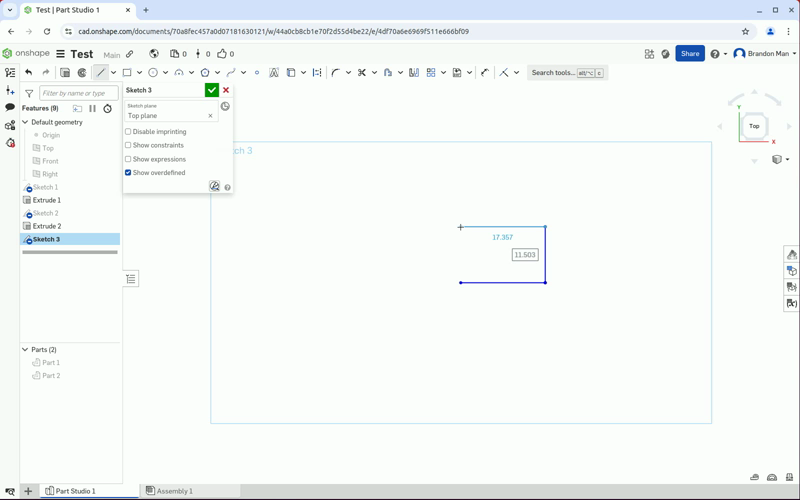
key_up(shift)
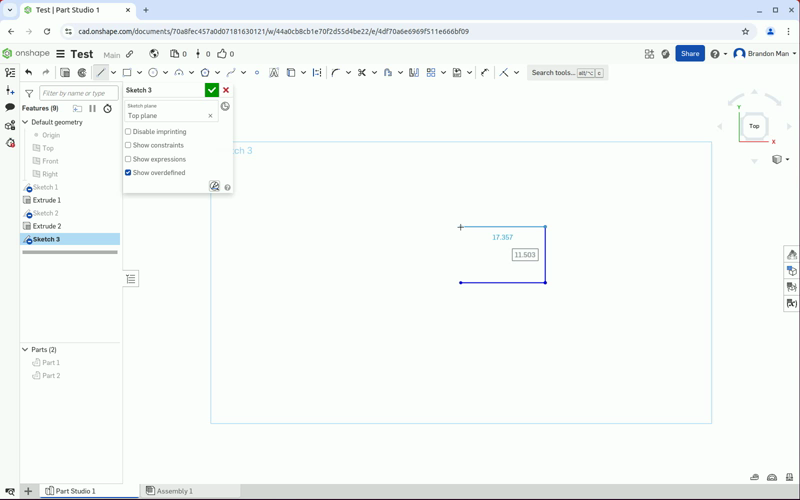
mouse_move(490, 226)
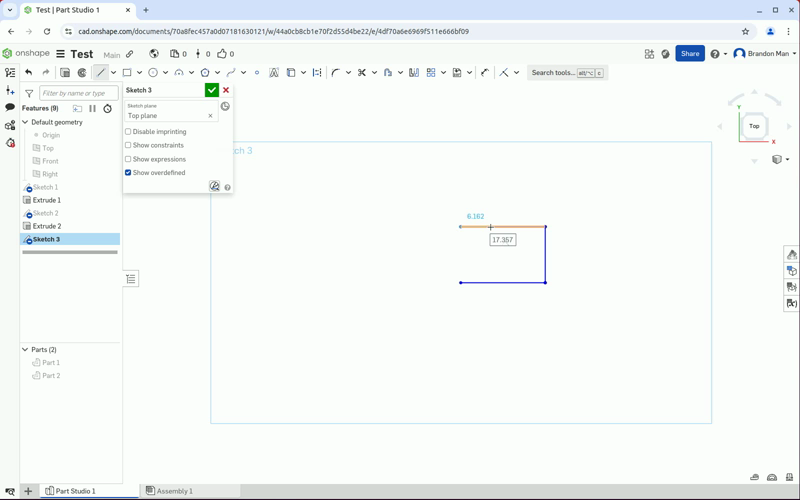
key_down(shift)
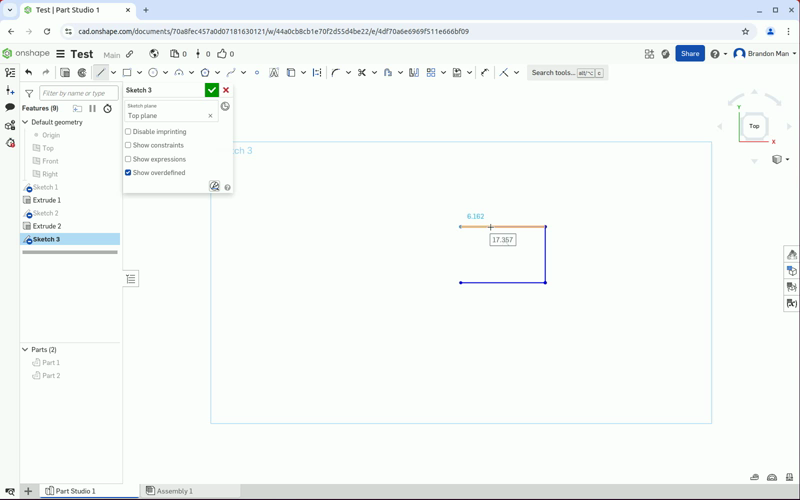
mouse_move(460, 282)
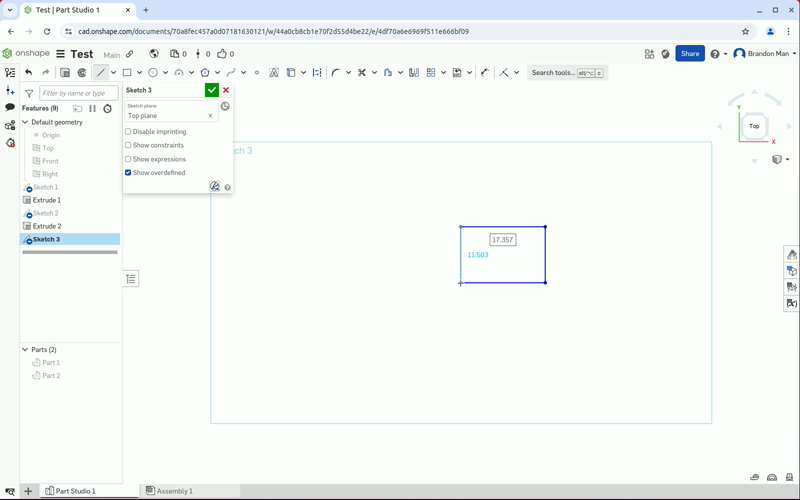
key_up(shift)
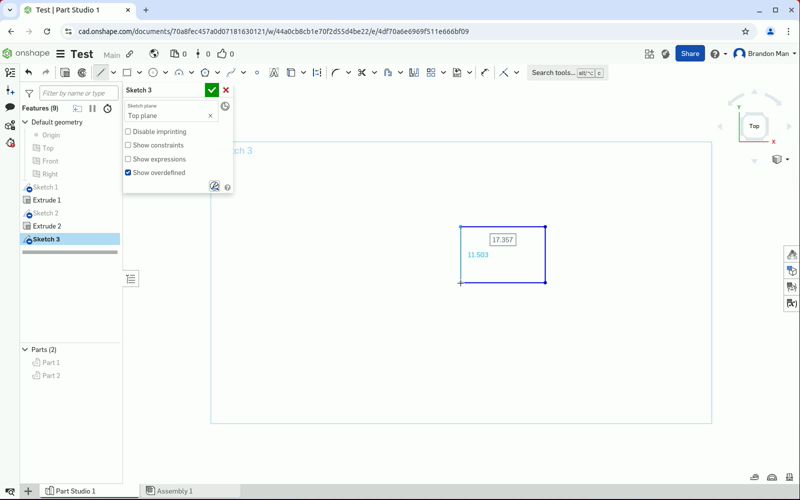
click(460, 282)
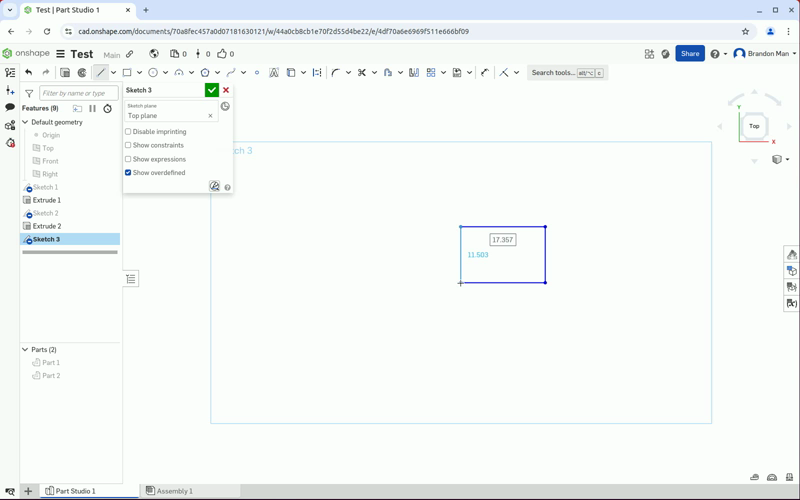
key(esc)
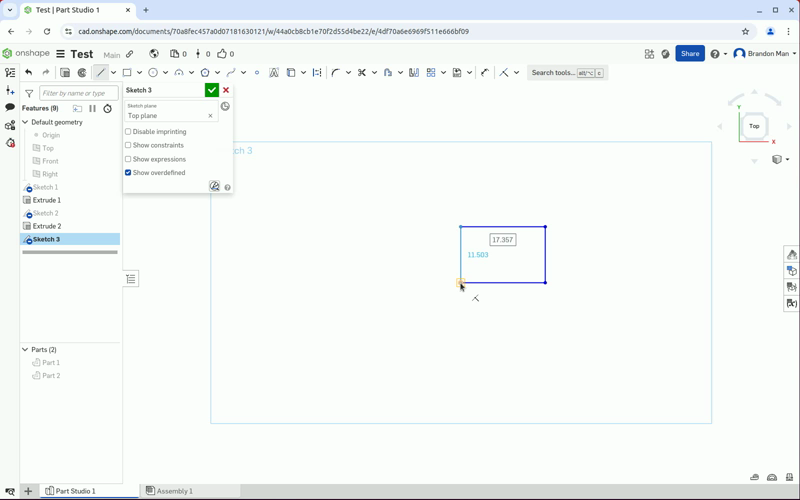
mouse_move(516, 277)
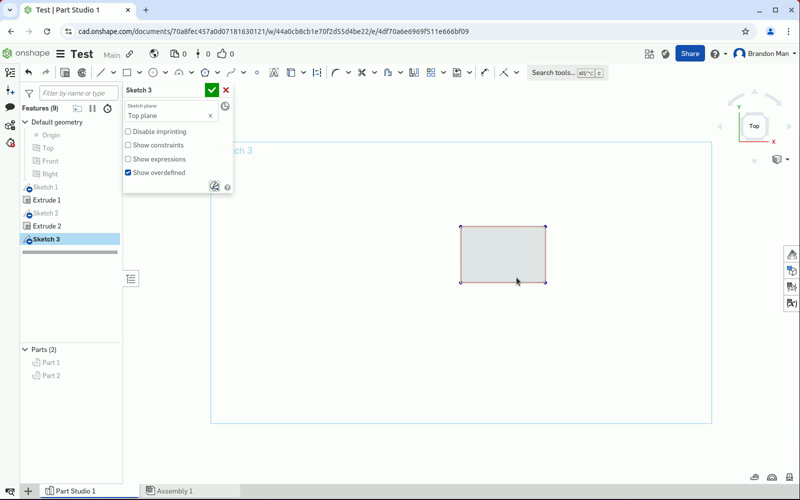
click(516, 277)
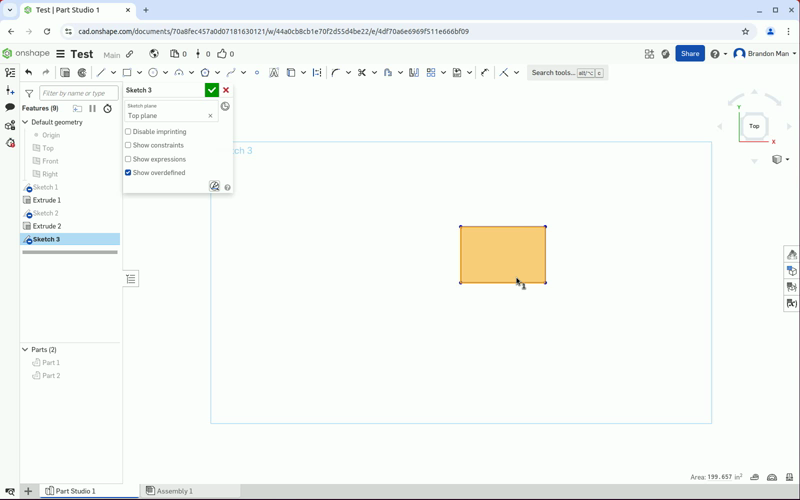
mouse_move(73, 352)
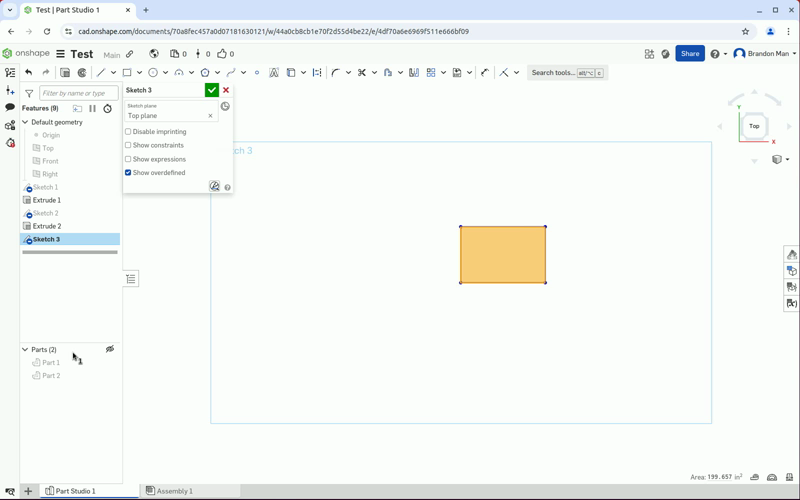
key(shift+y)
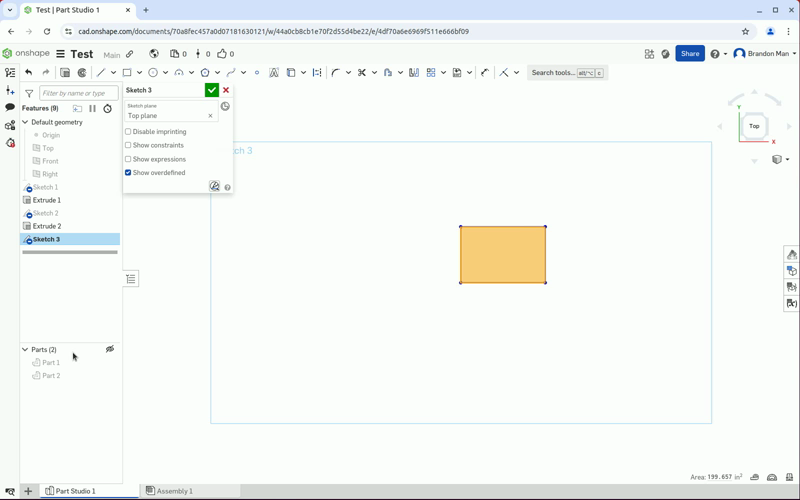
key(shift+e)
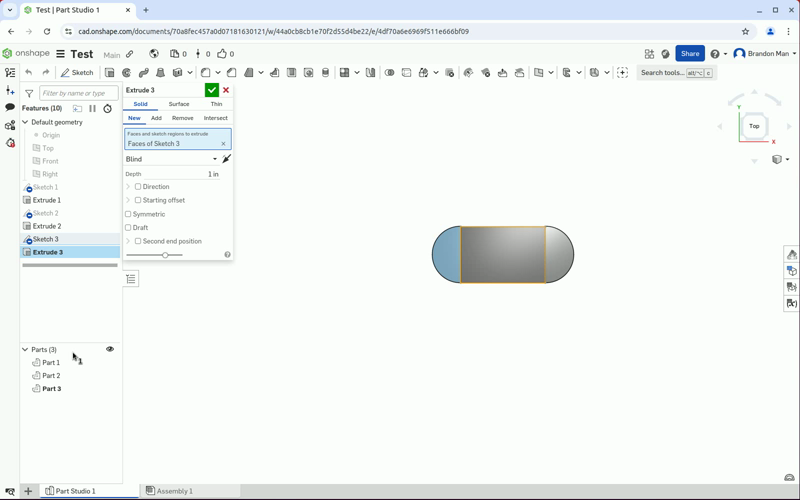
mouse_move(143, 106)
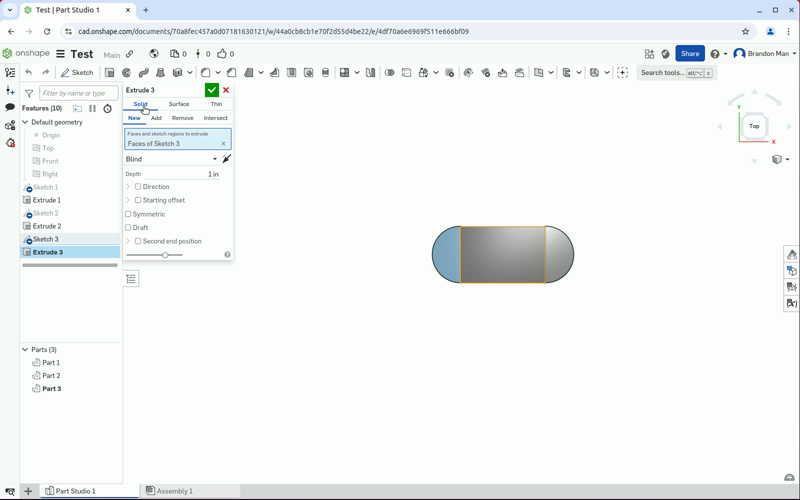
click(143, 106)
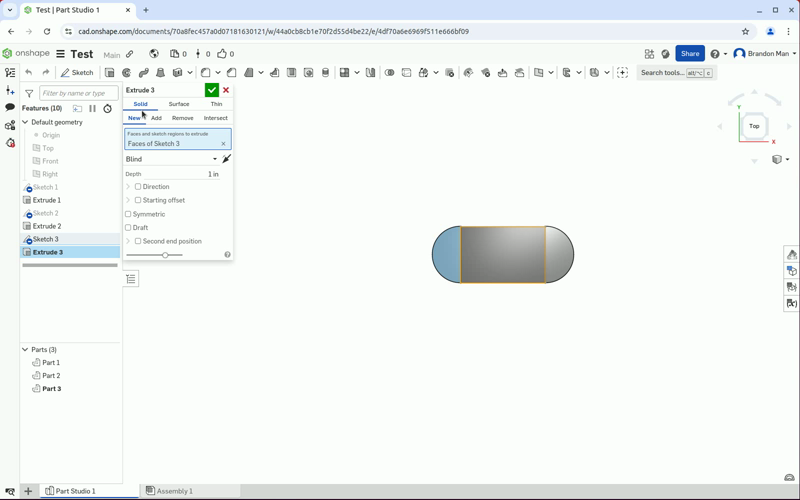
mouse_move(137, 120)
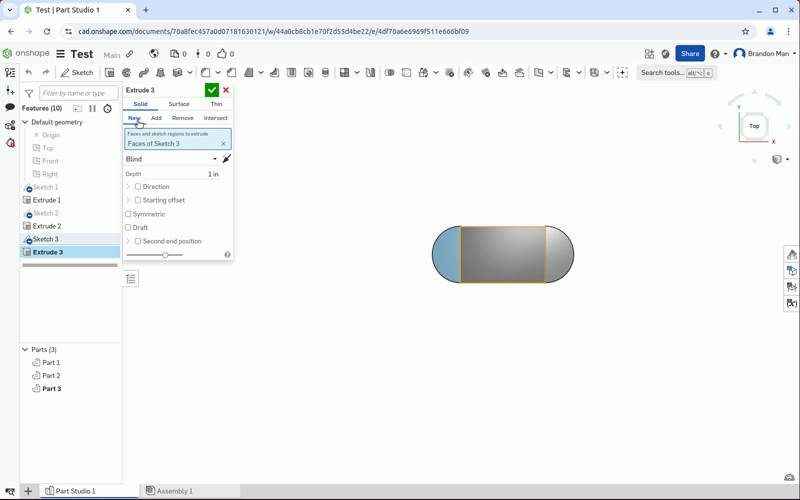
click(137, 120)
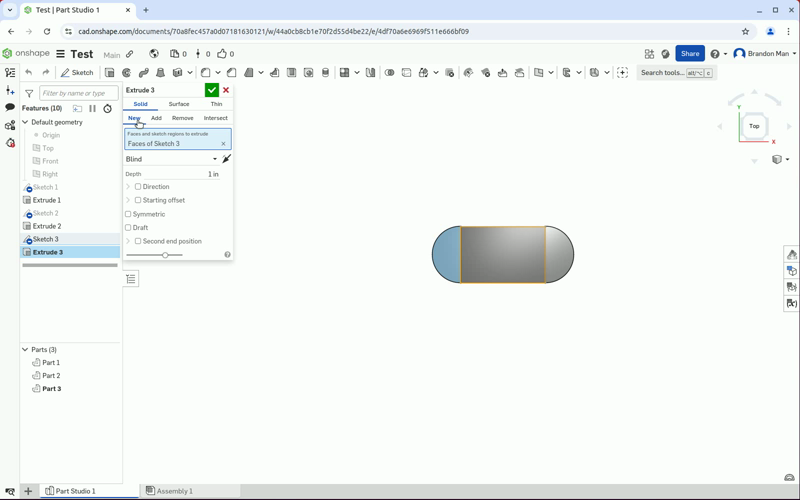
key(tab, 4)
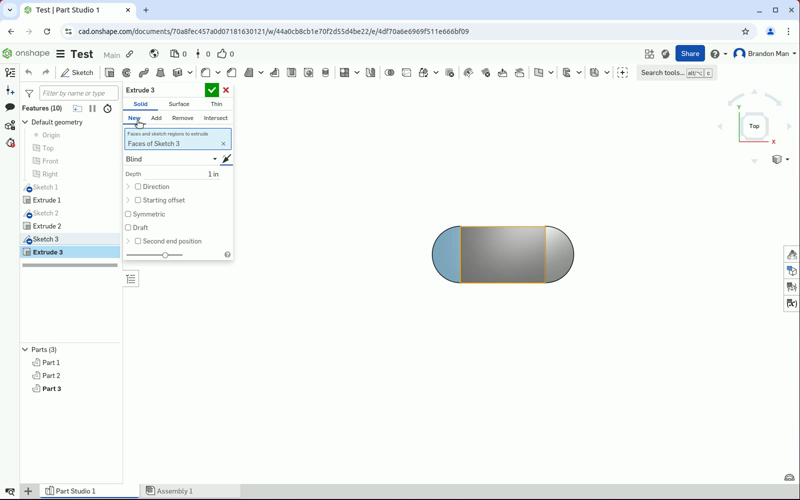
text(2.889)
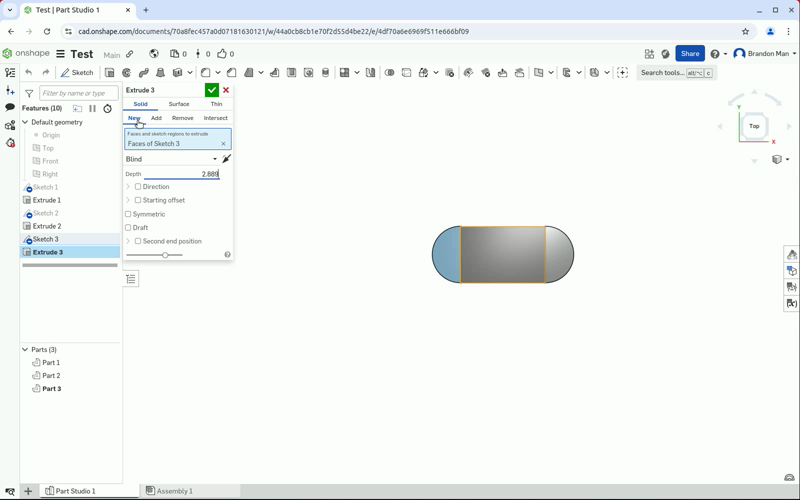
key(enter)
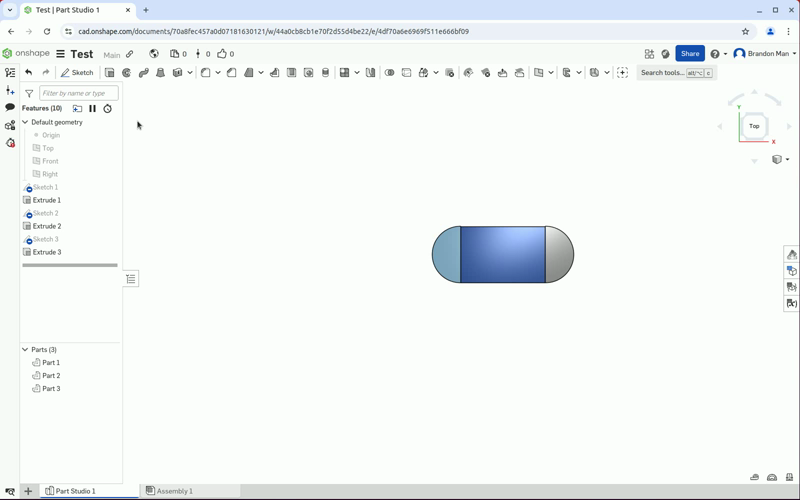
key(shift+h)
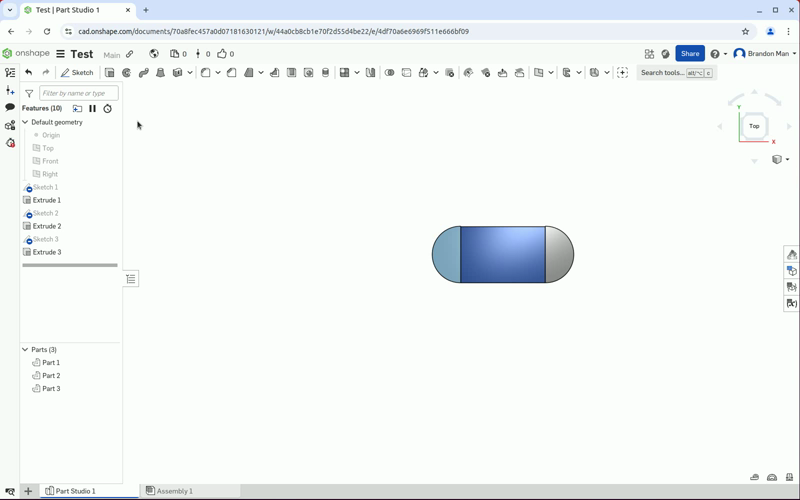
key(shift+h)
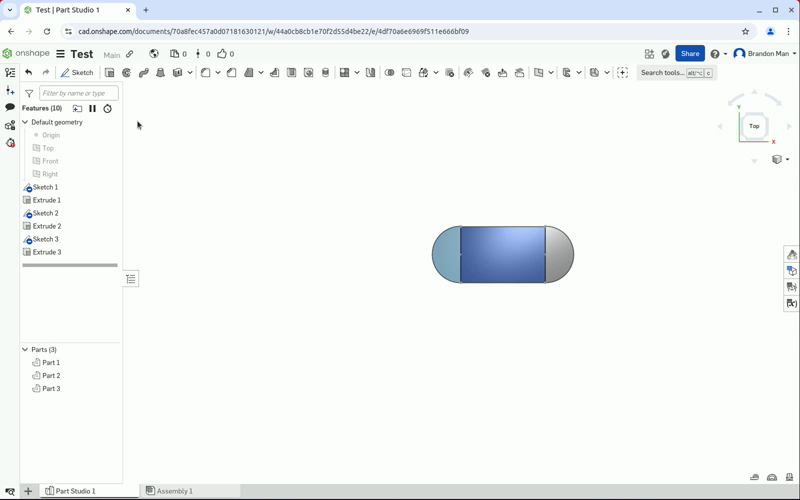
key(shift+7)
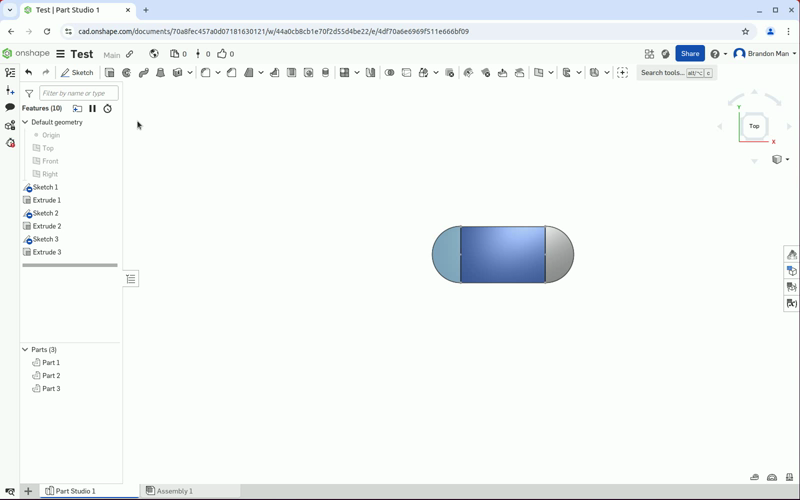
key(up, 3)
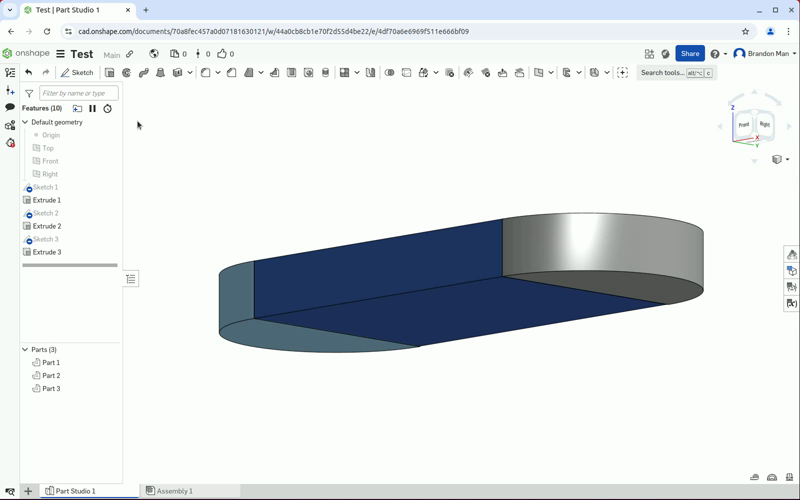
key(left, 3)
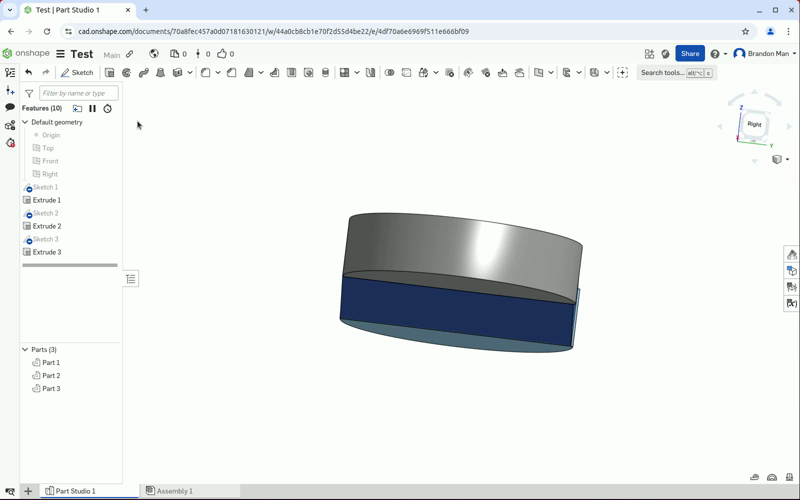
key(right, 3)
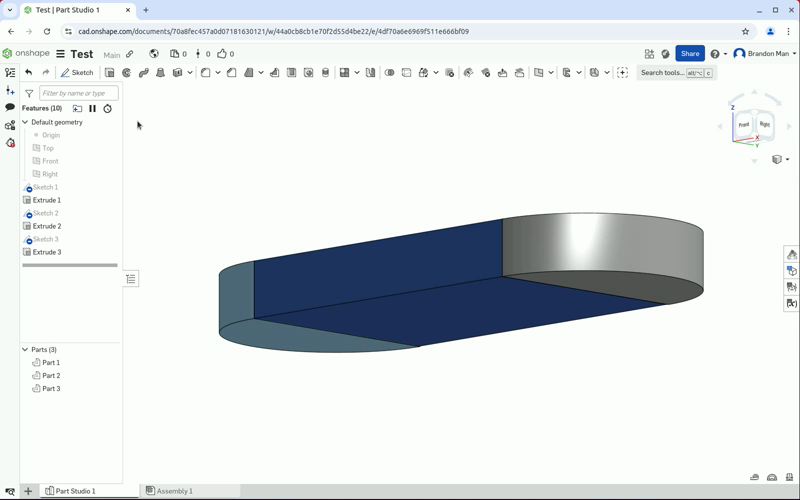
key(down, 3)
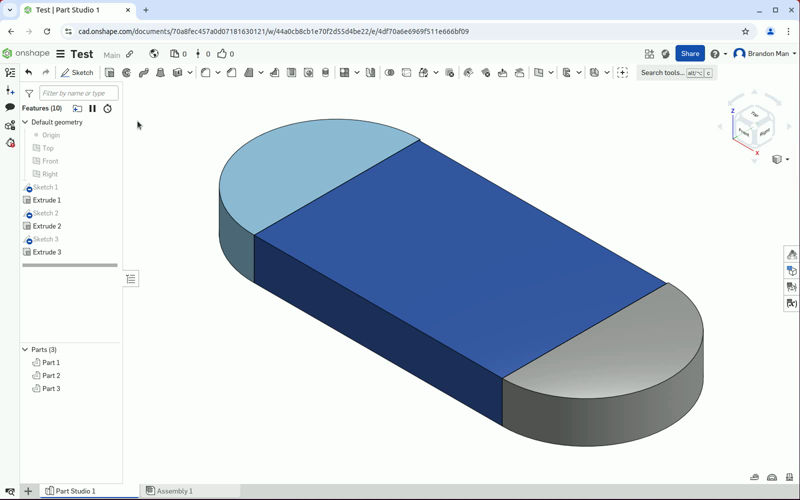
mouse_move(73, 189)
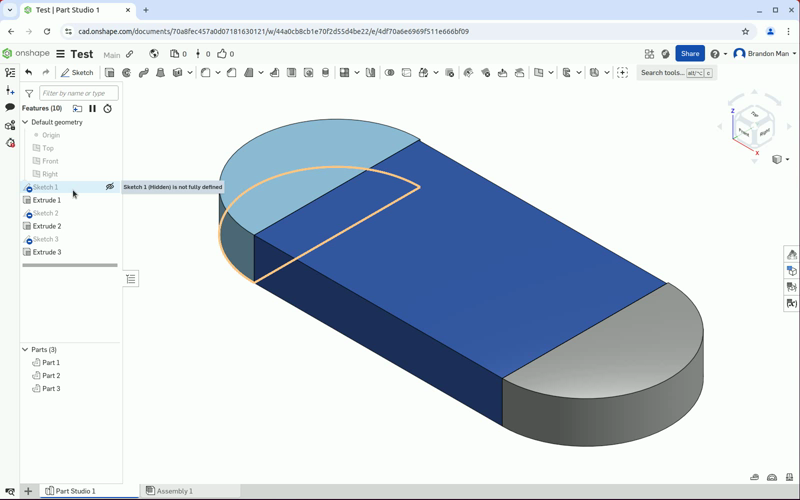
click(73, 189)